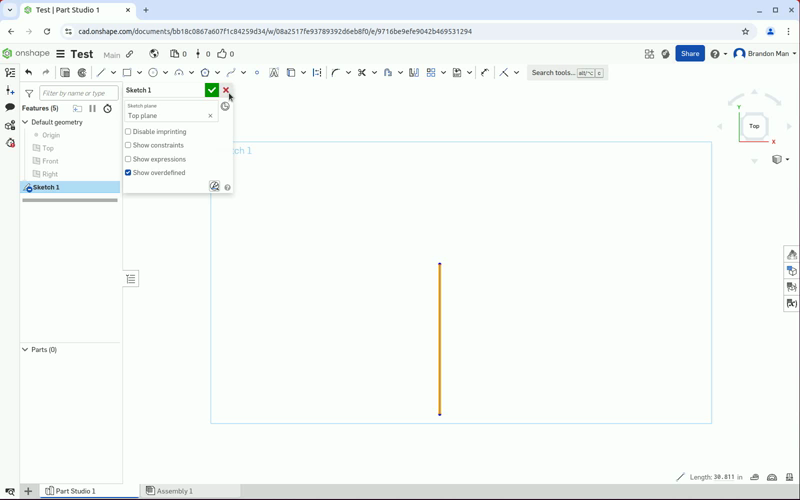
key(shift+h)
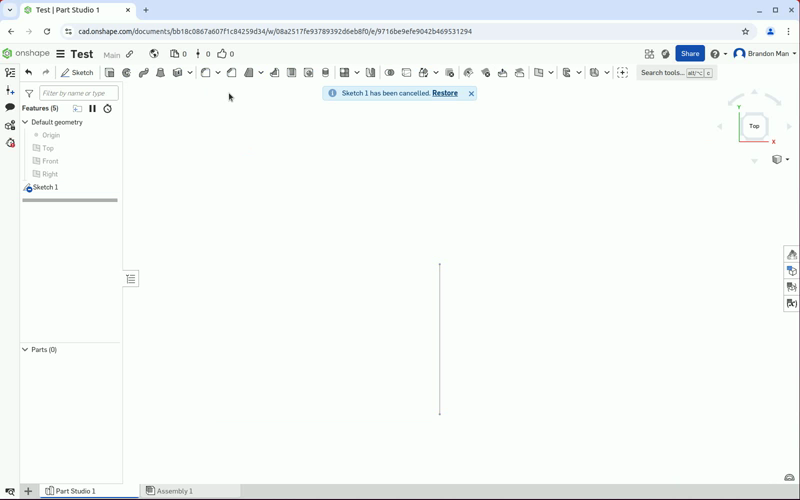
key(shift+s)
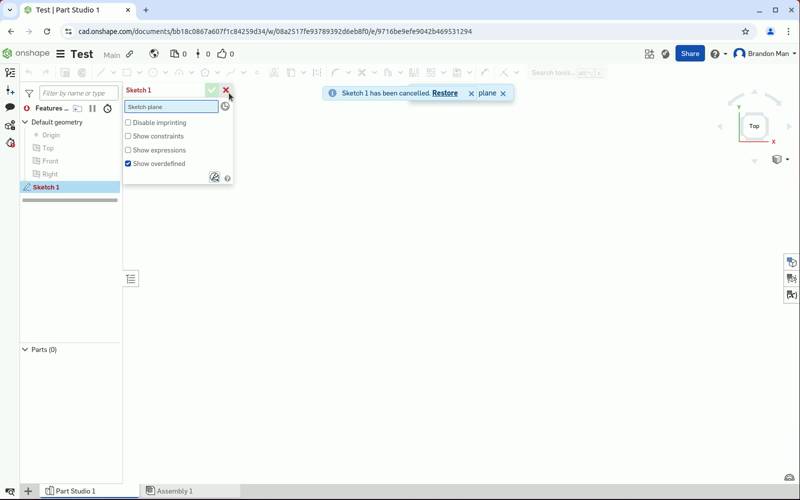
mouse_move(73, 150)
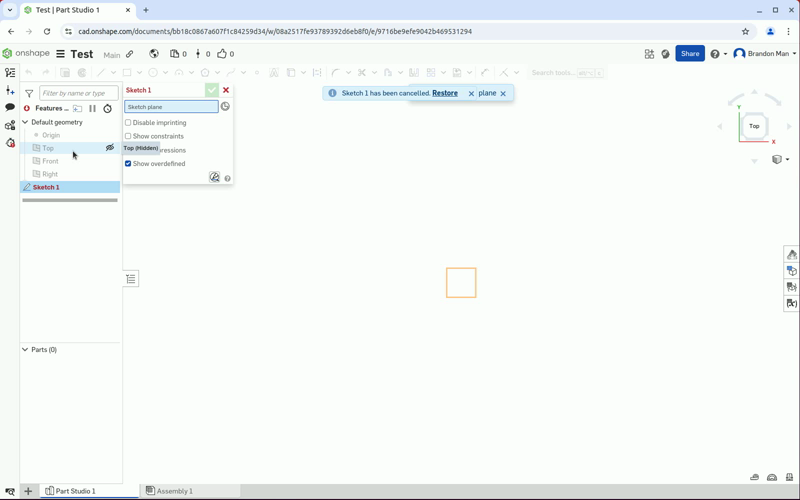
click(73, 150)
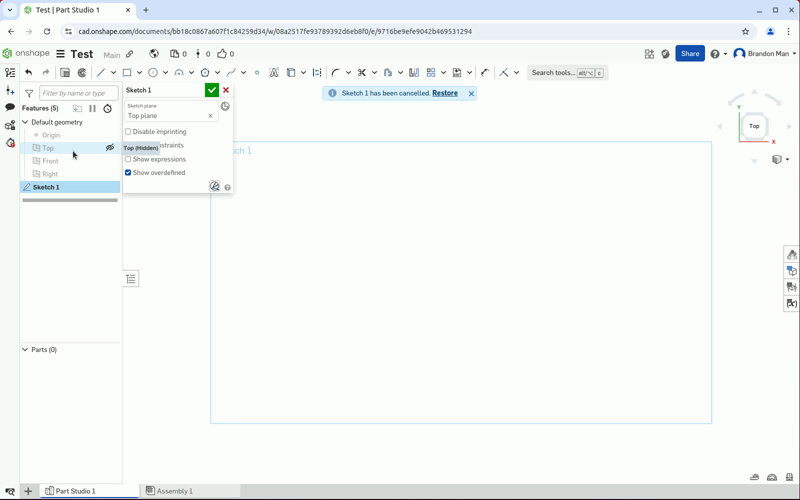
mouse_move(73, 352)
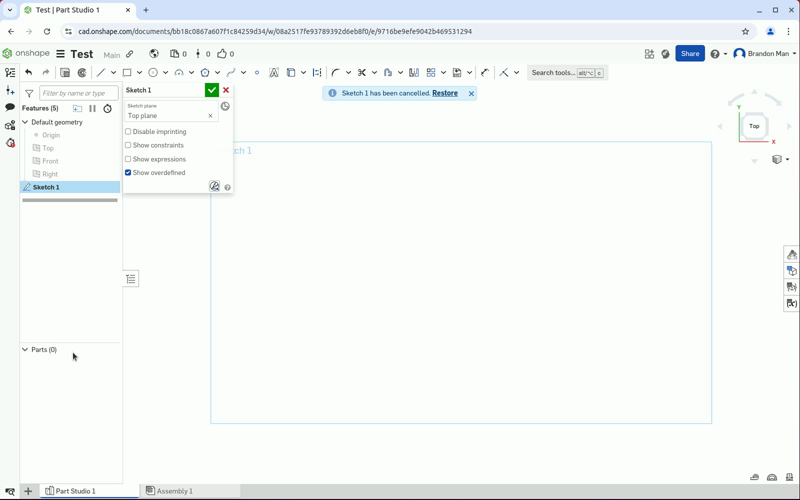
key(y)
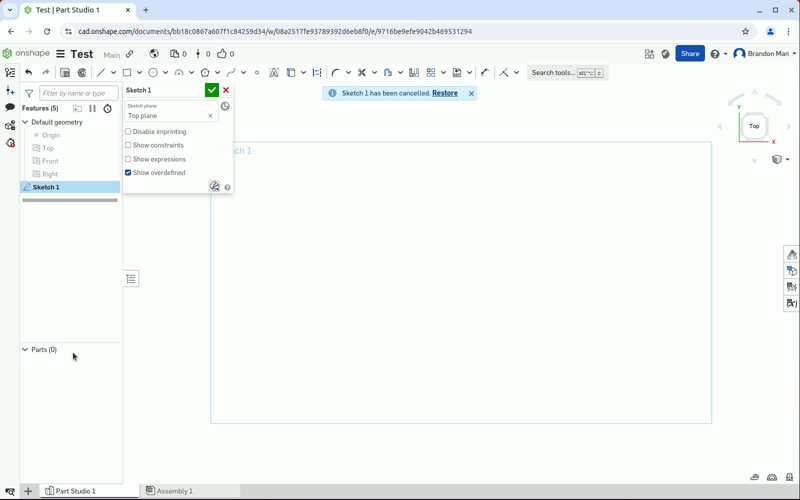
key(c)
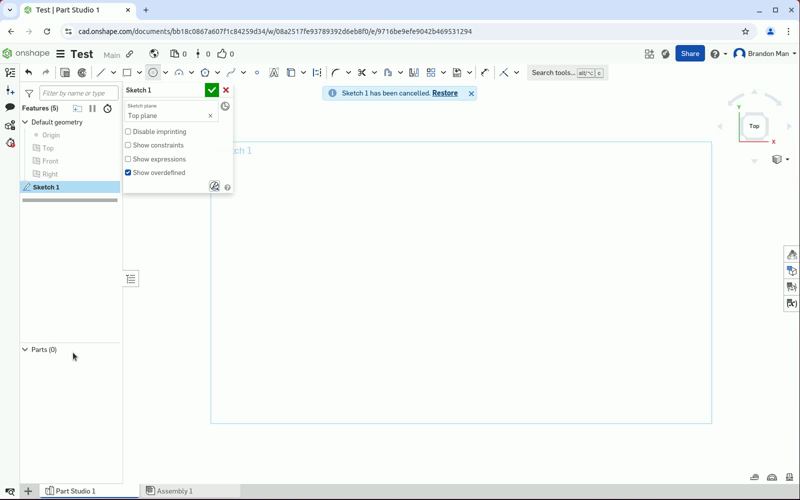
key_down(shift)
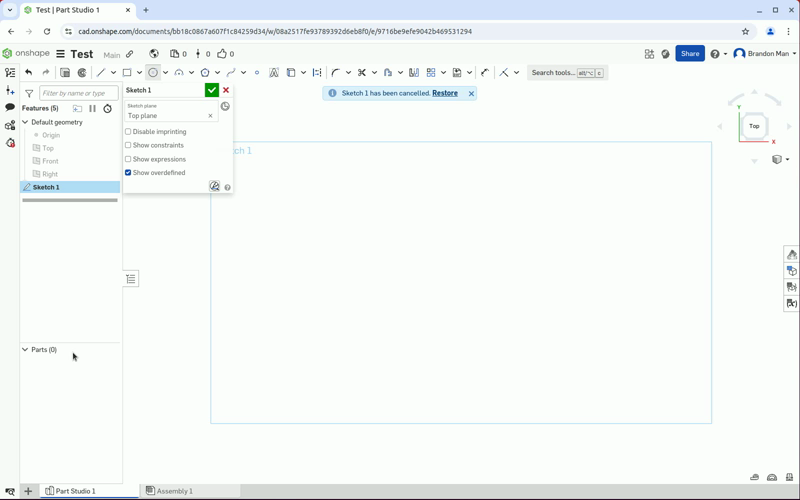
mouse_move(461, 282)
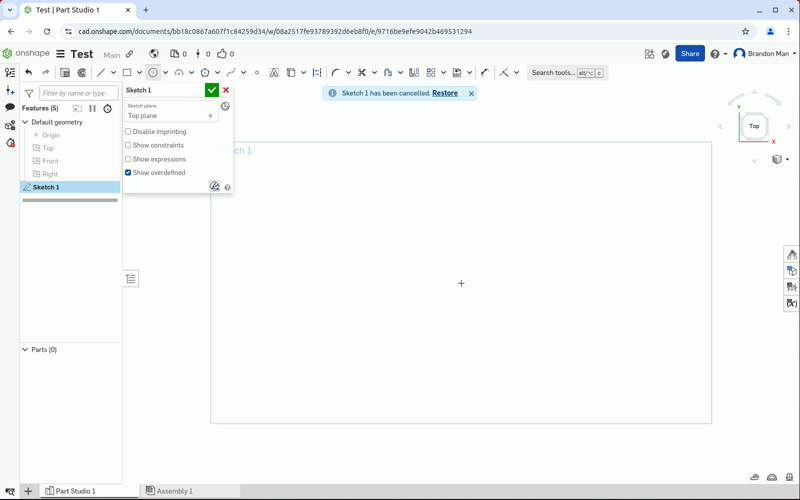
click(461, 282)
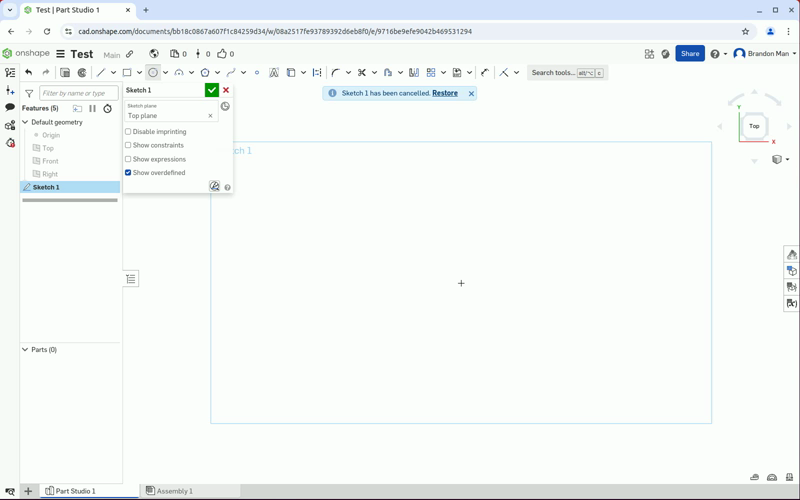
key_up(shift)
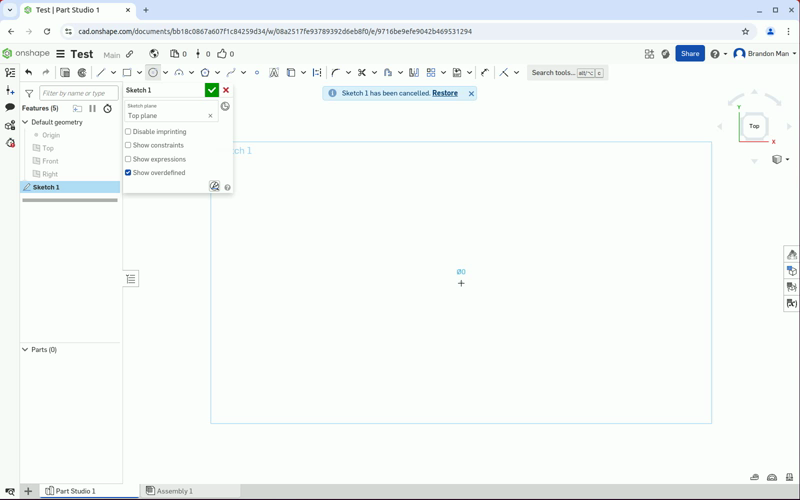
mouse_move(468, 282)
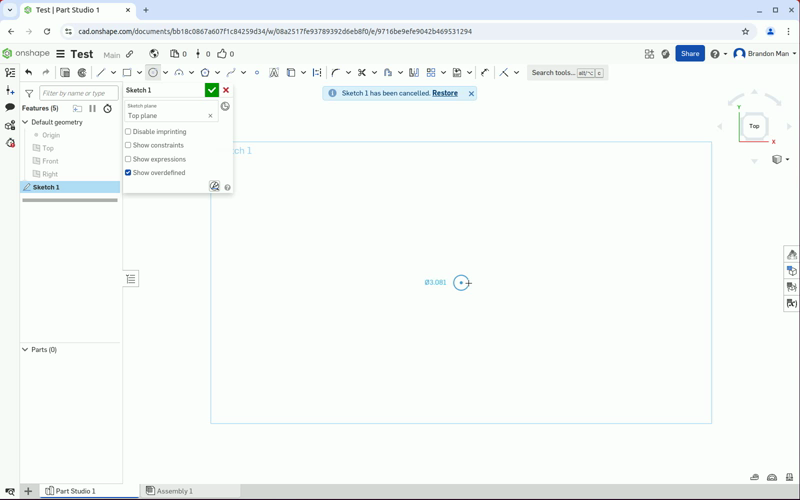
click(468, 282)
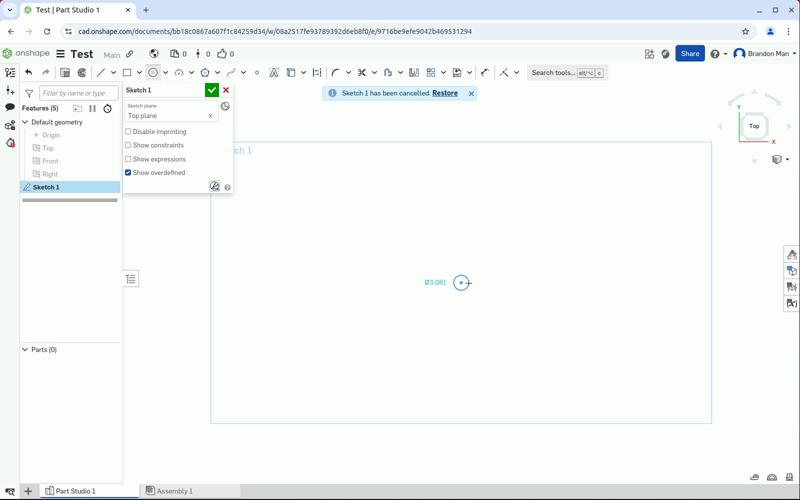
key(esc)
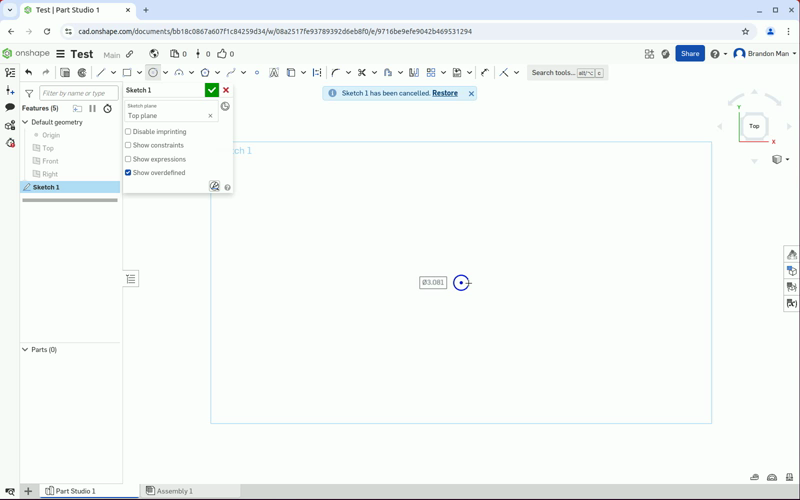
mouse_move(460, 278)
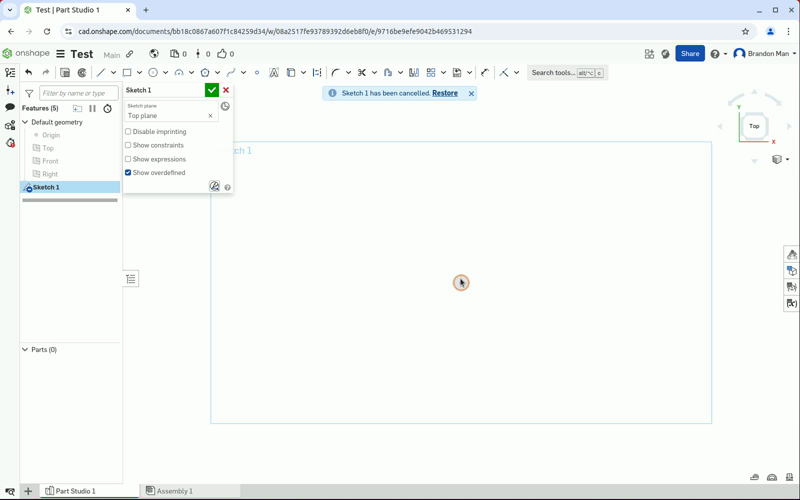
scroll(6)
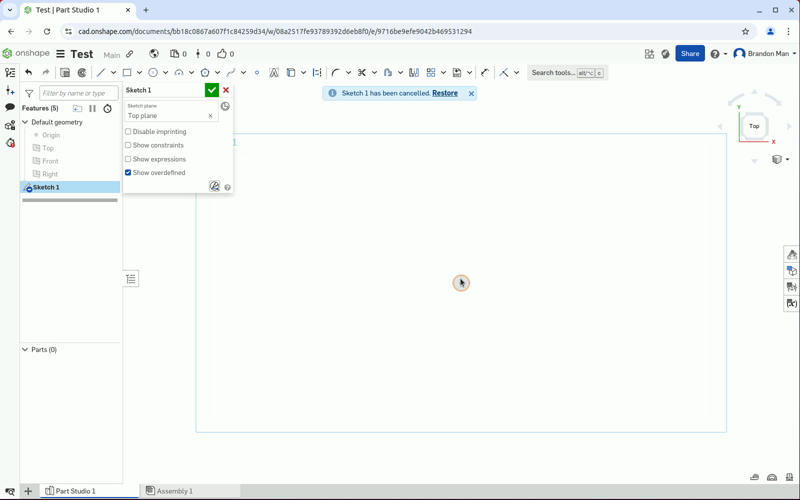
scroll(6)
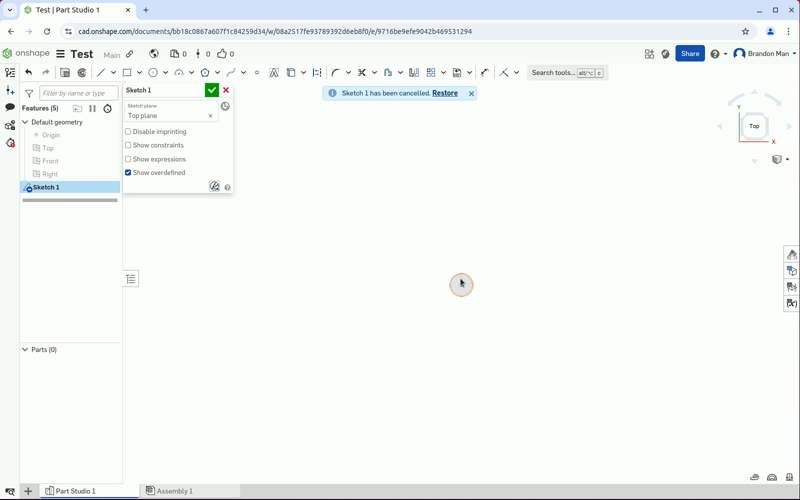
scroll(6)
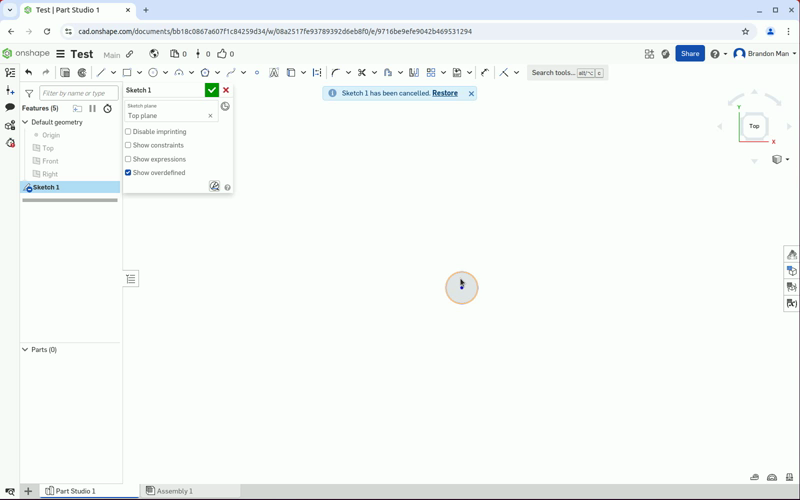
scroll(6)
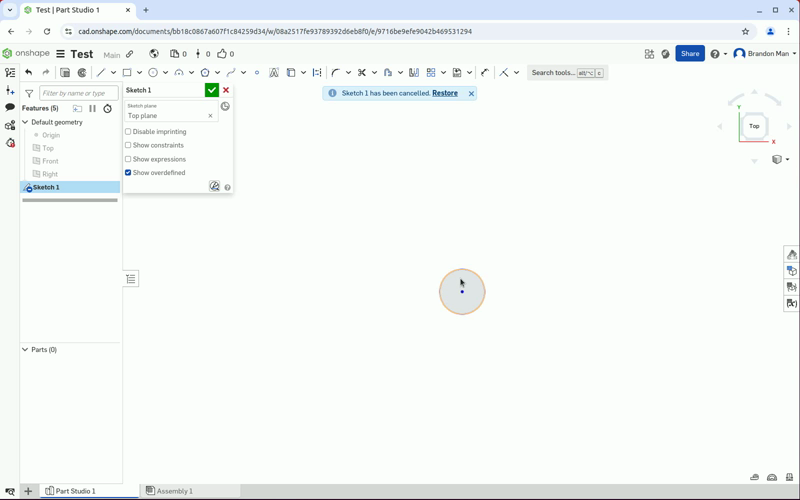
scroll(6)
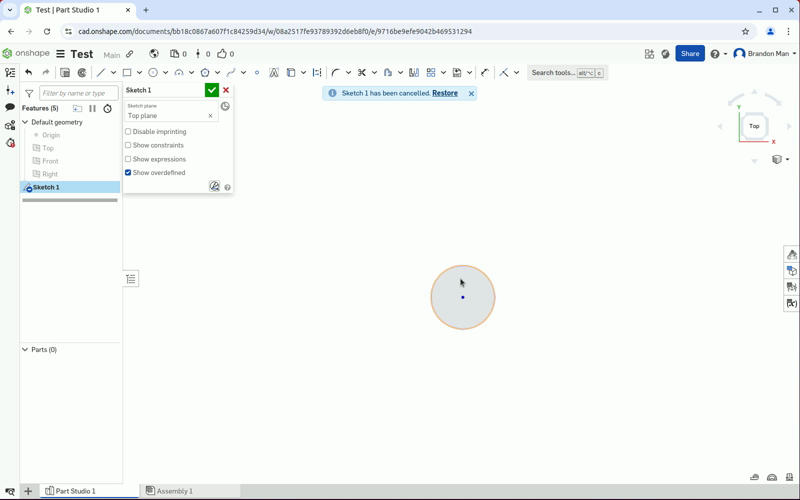
scroll(6)
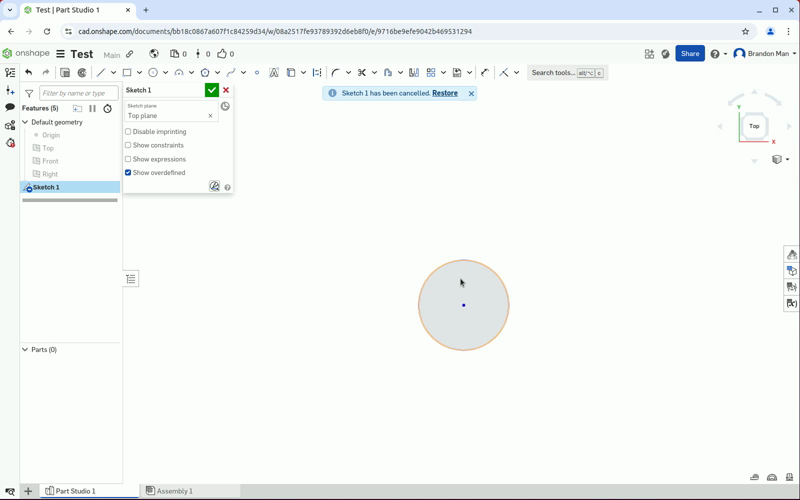
scroll(6)
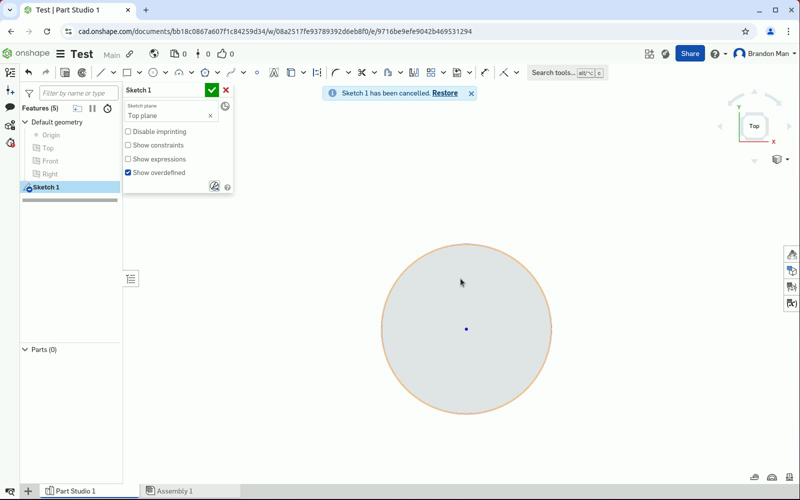
click(460, 278)
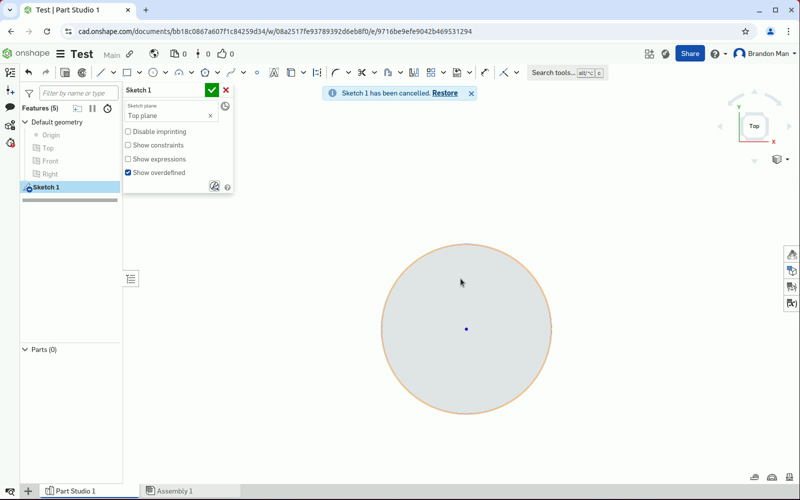
scroll(-6)
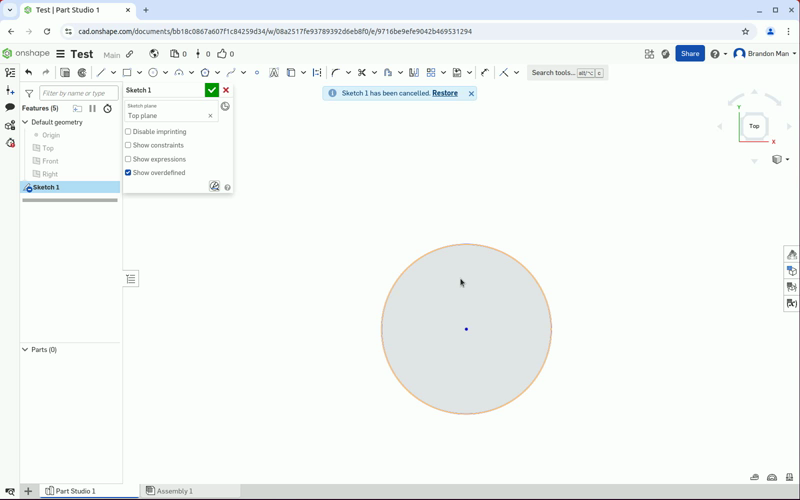
scroll(-6)
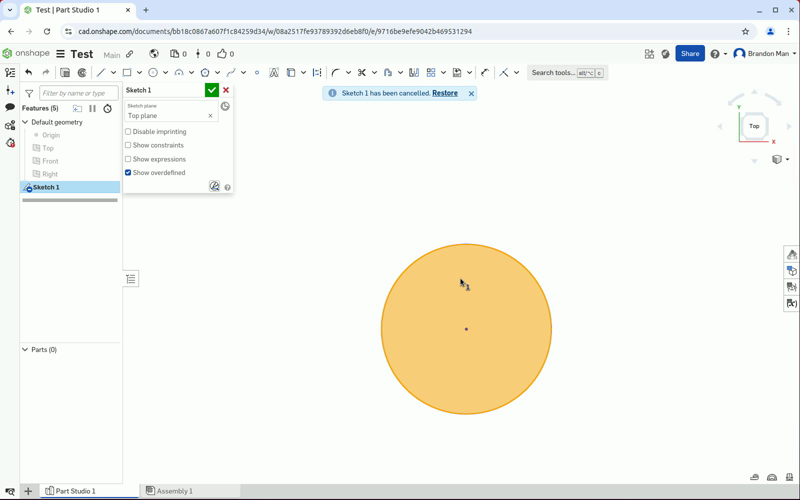
scroll(-6)
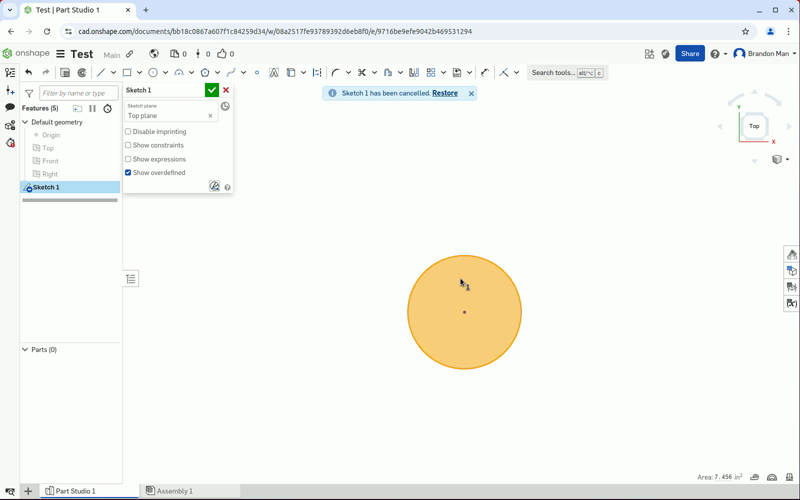
scroll(-6)
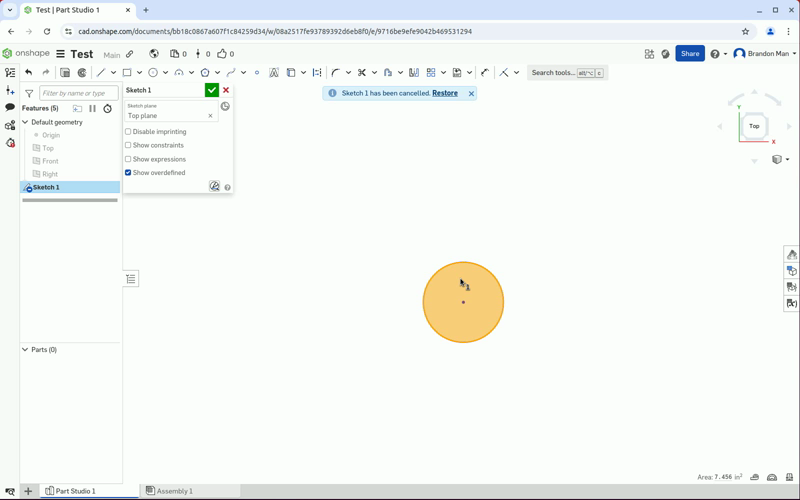
scroll(-6)
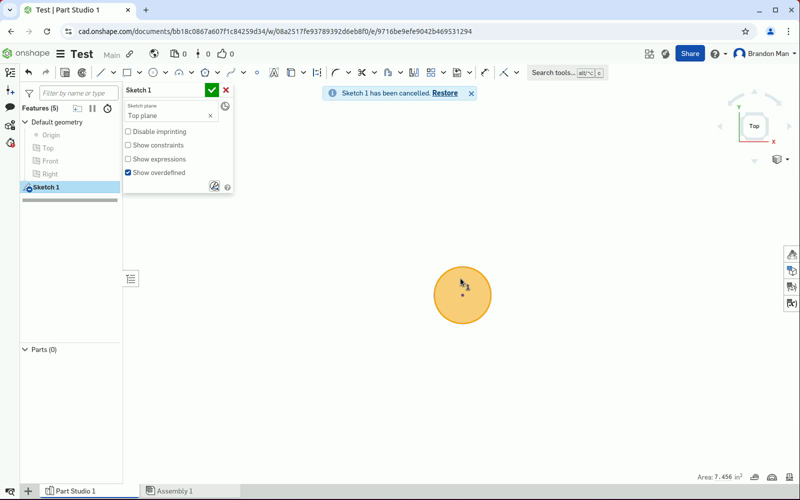
scroll(-6)
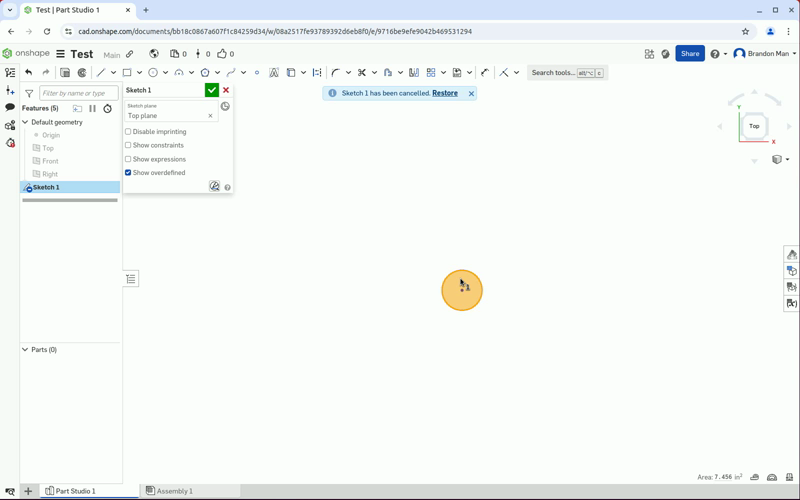
scroll(-6)
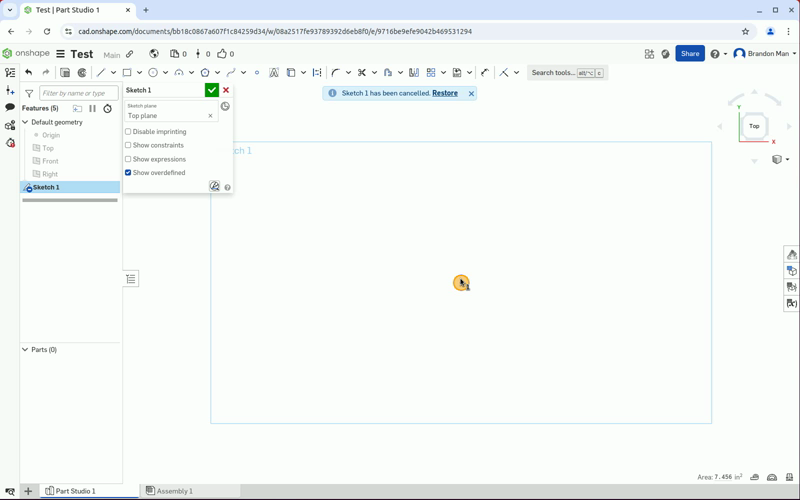
mouse_move(73, 352)
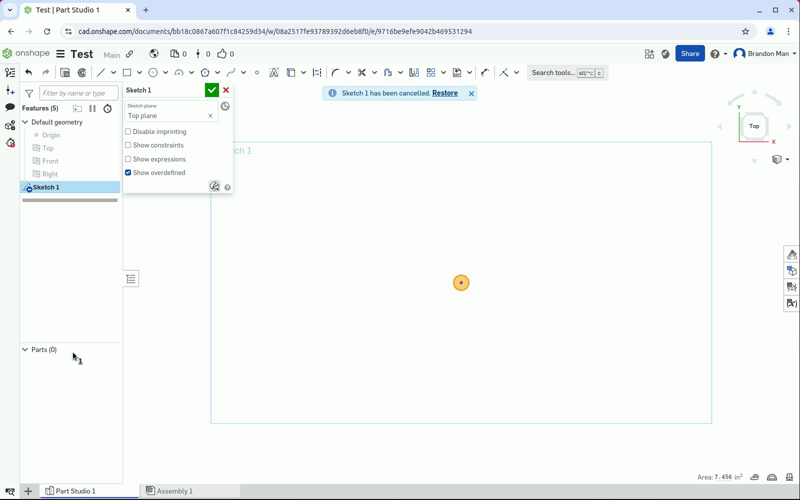
key(shift+y)
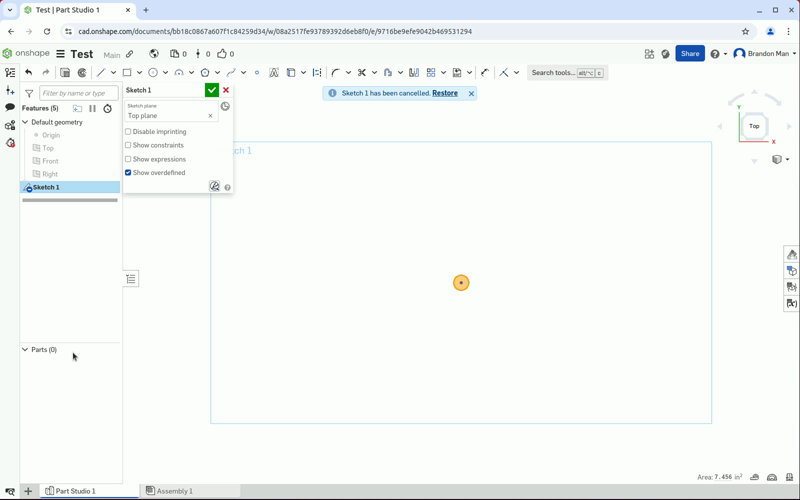
key(shift+e)
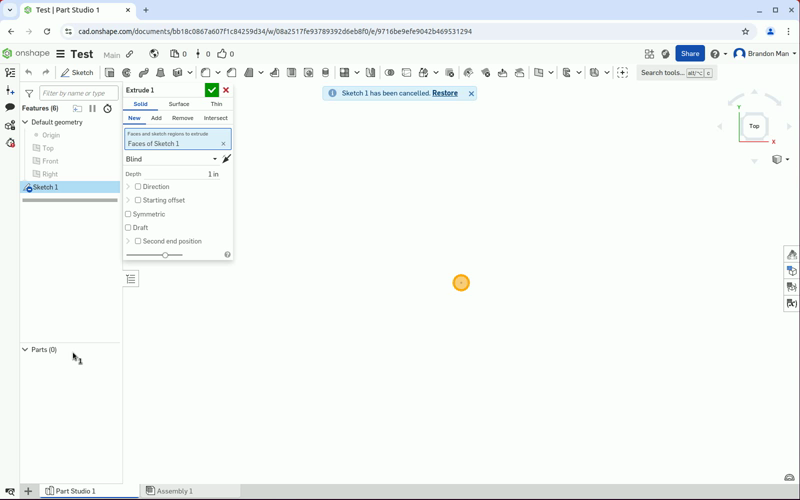
mouse_move(143, 106)
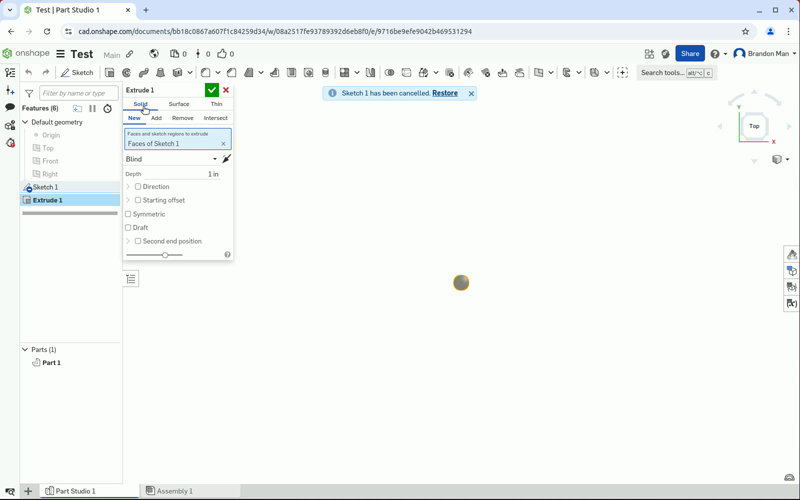
click(143, 106)
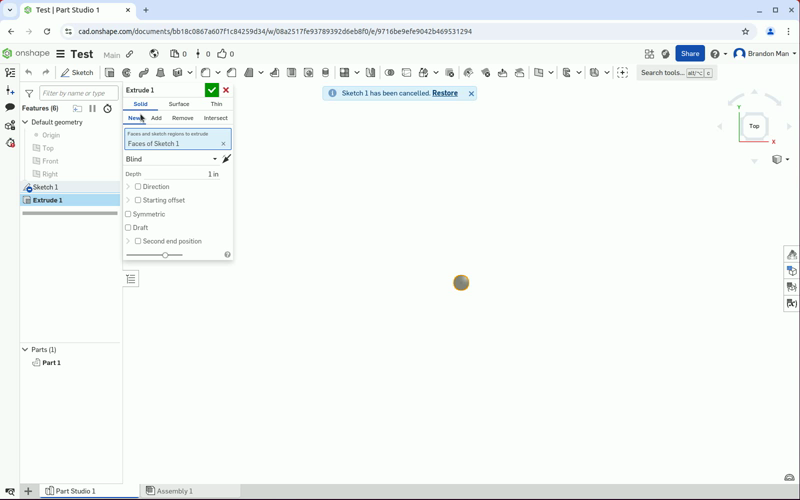
mouse_move(137, 120)
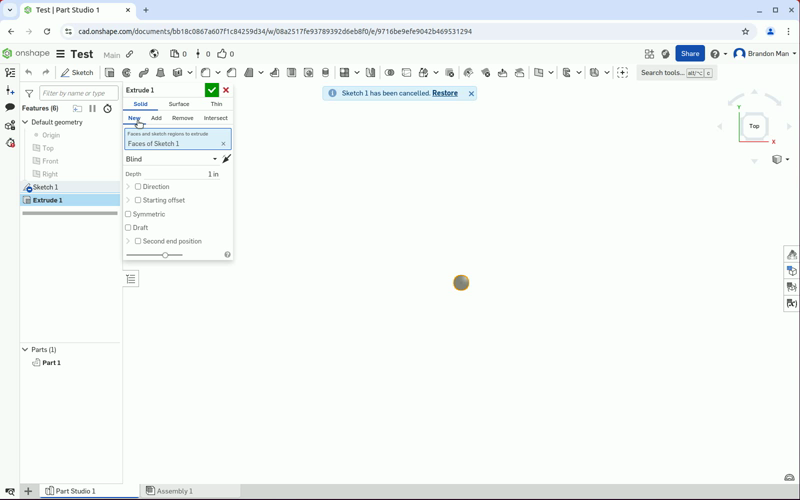
click(137, 120)
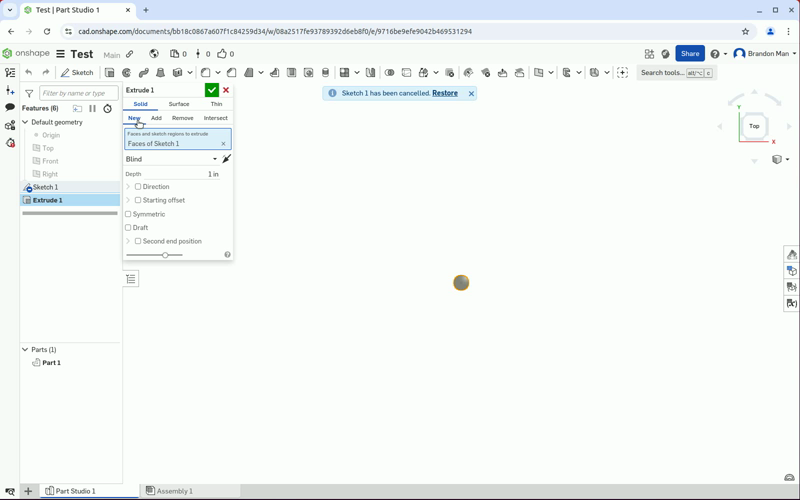
key(tab, 4)
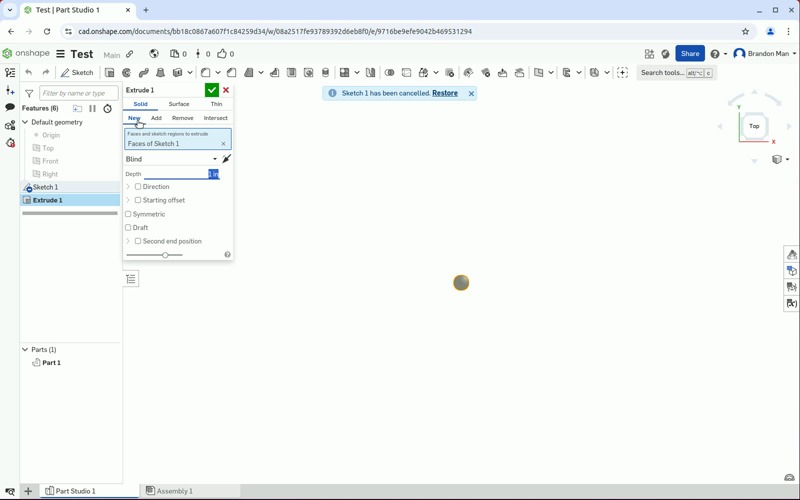
text(7.462)
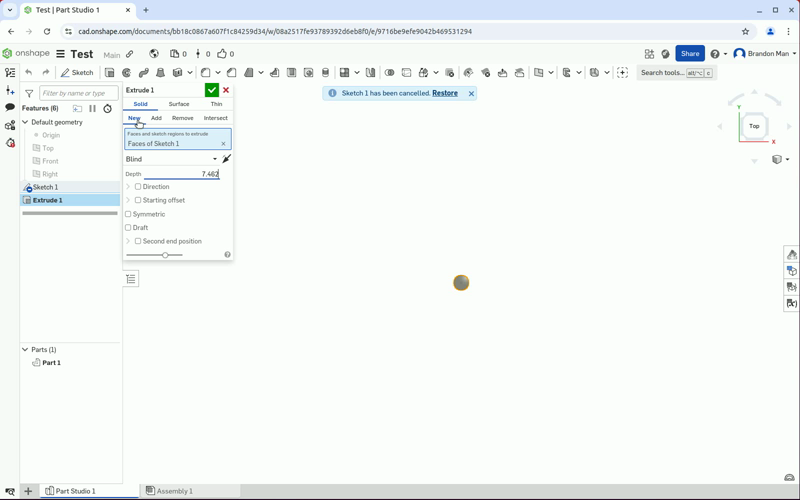
key(enter)
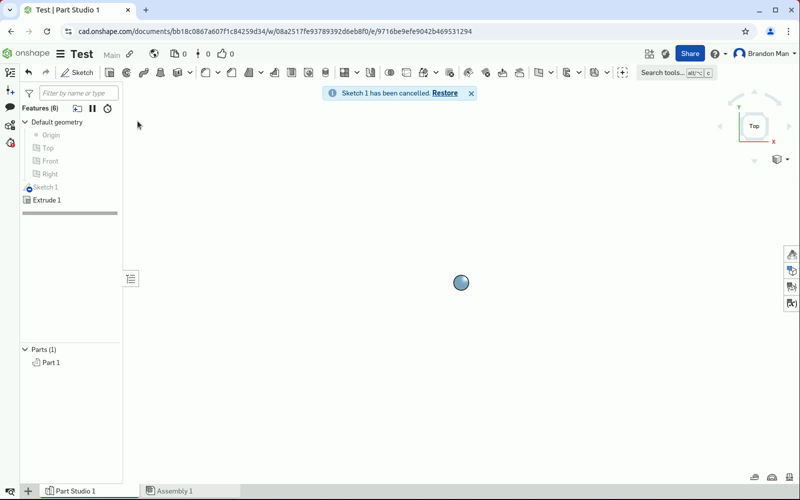
key(shift+h)
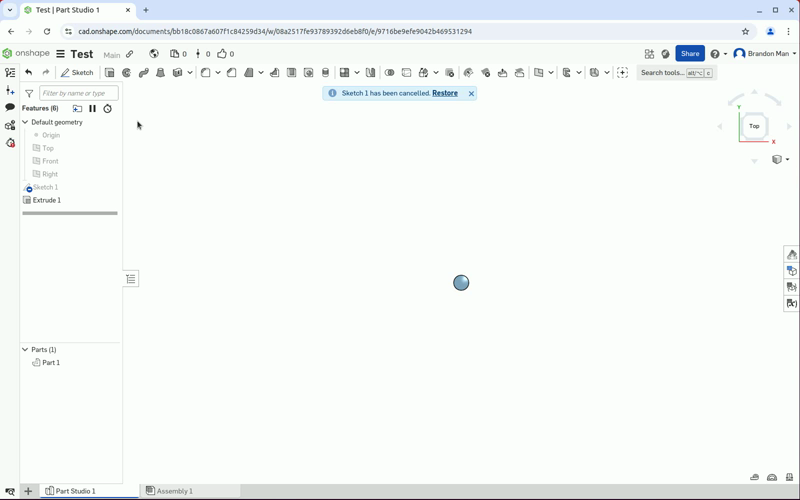
key(shift+h)
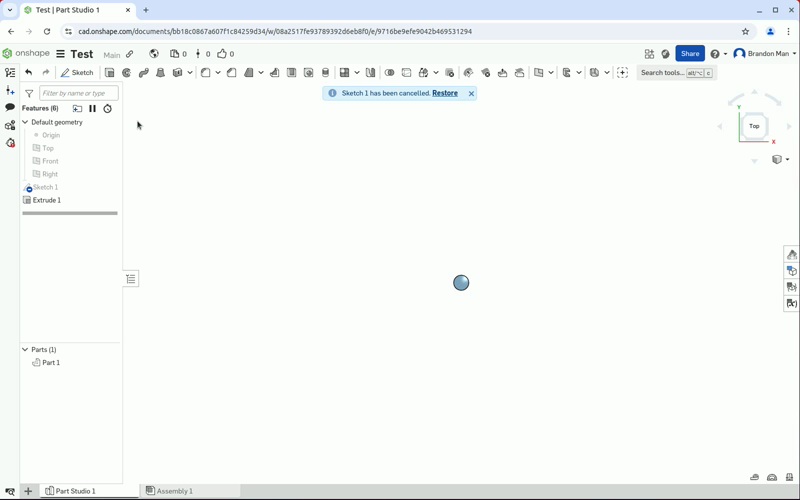
mouse_move(73, 189)
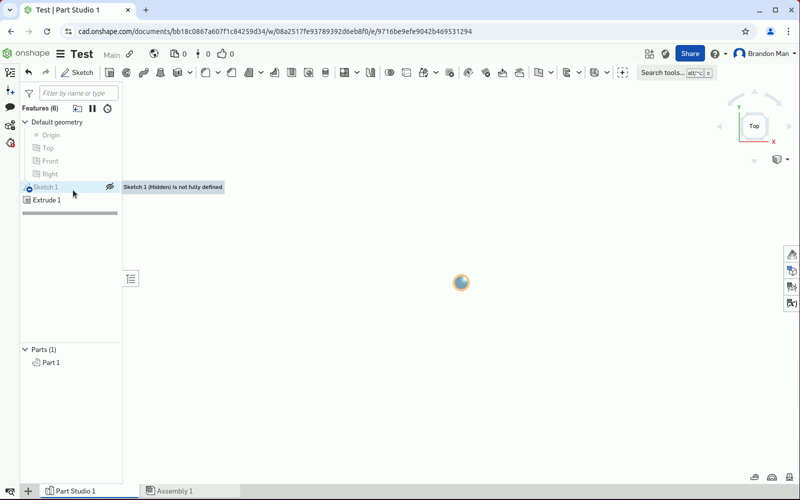
click(73, 189)
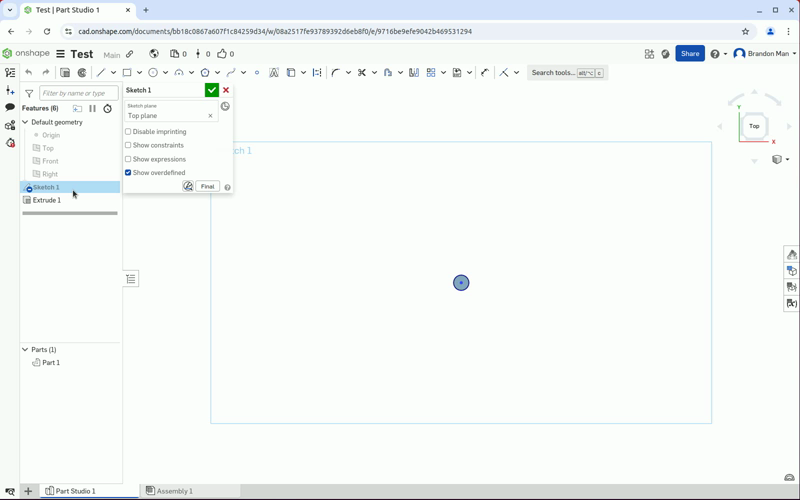
mouse_move(229, 92)
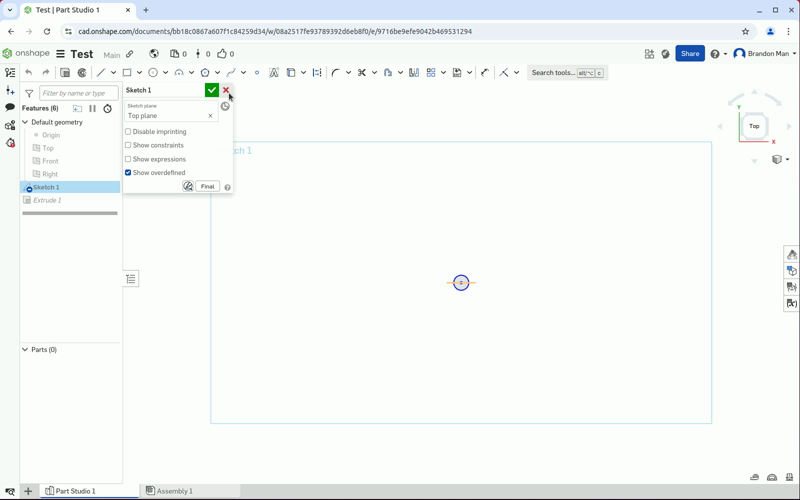
click(229, 92)
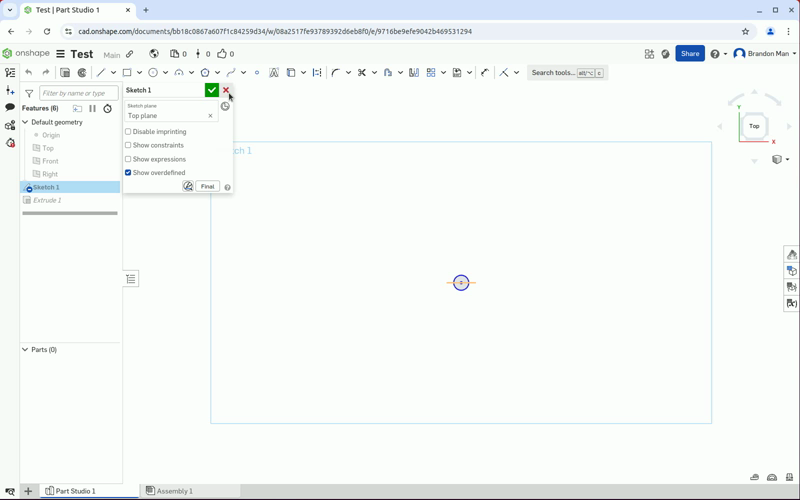
key(shift+s)
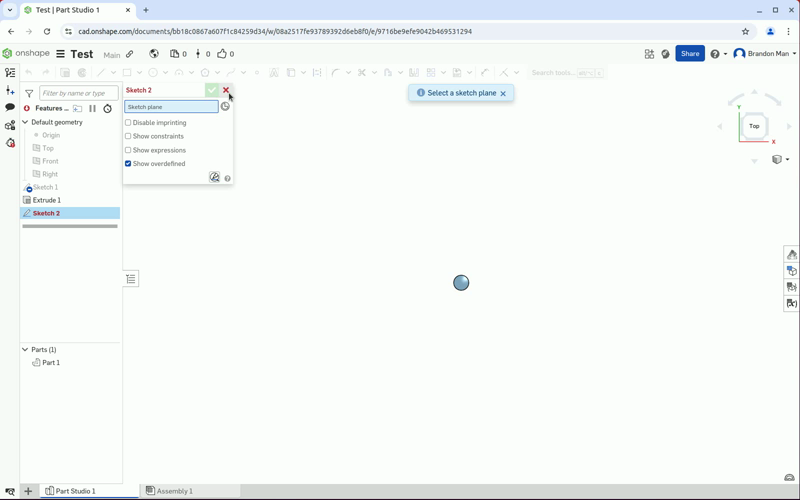
mouse_move(73, 150)
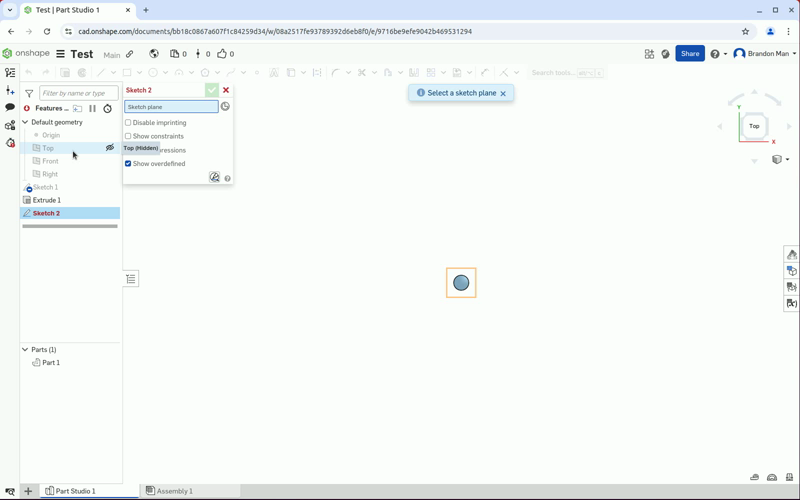
click(73, 150)
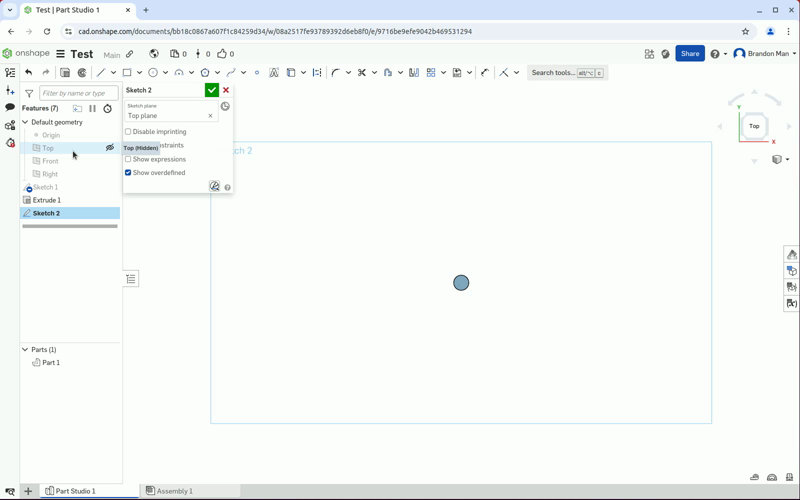
mouse_move(73, 352)
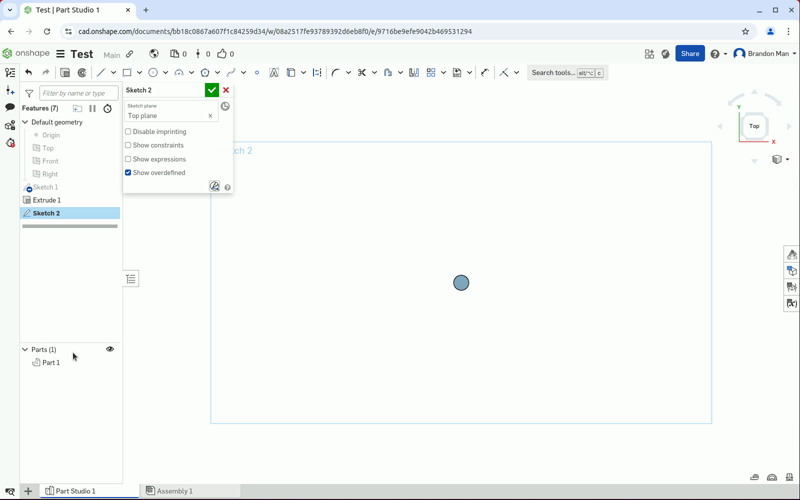
key(y)
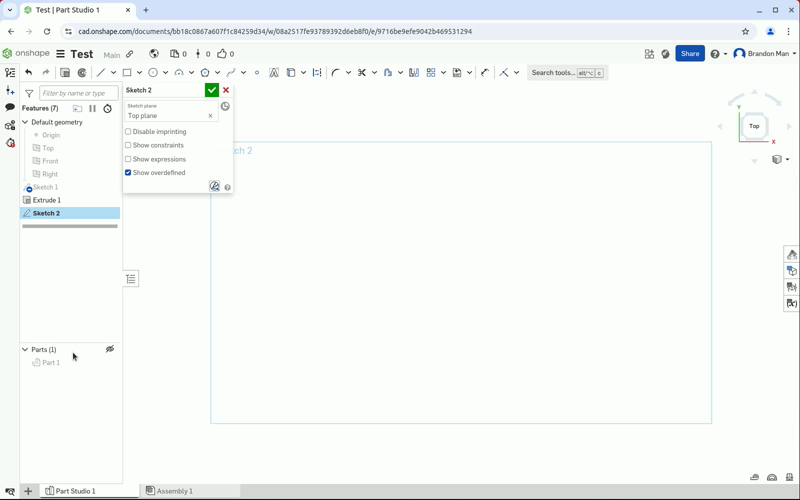
key(c)
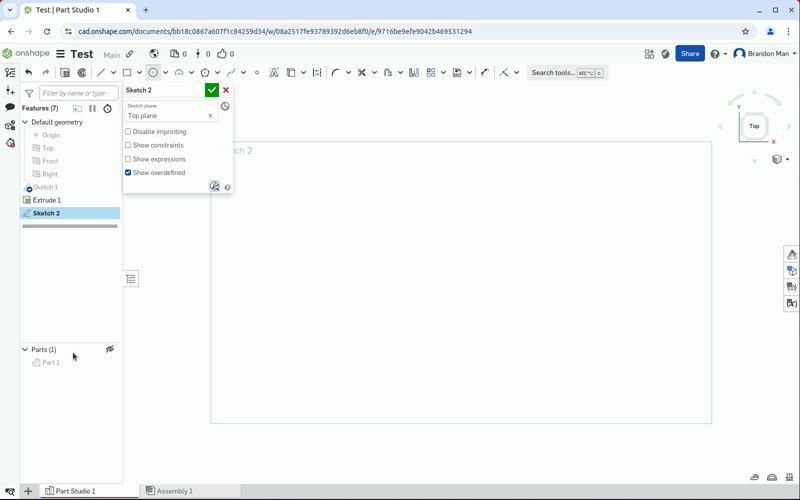
key_down(shift)
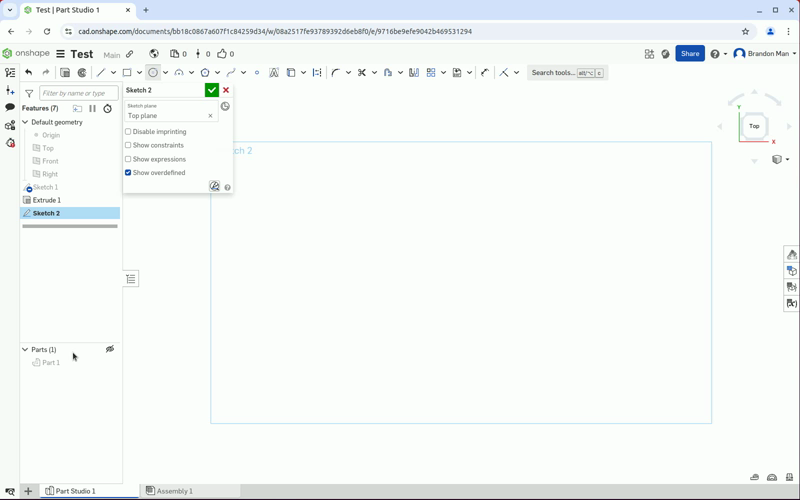
mouse_move(461, 282)
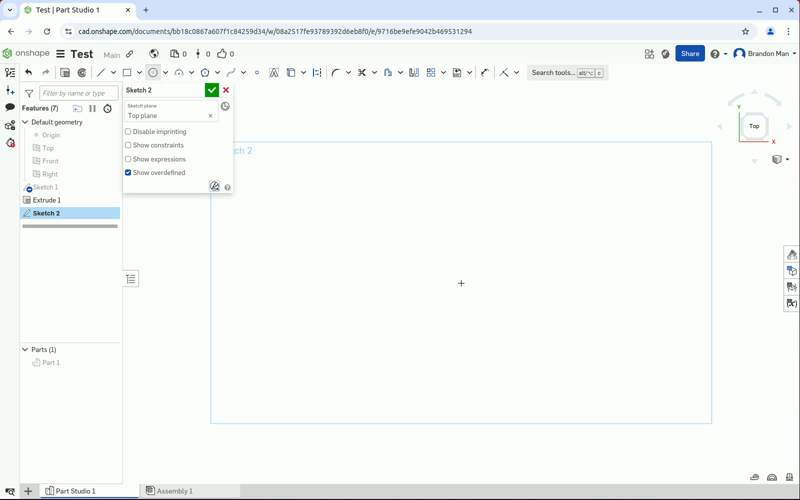
click(461, 282)
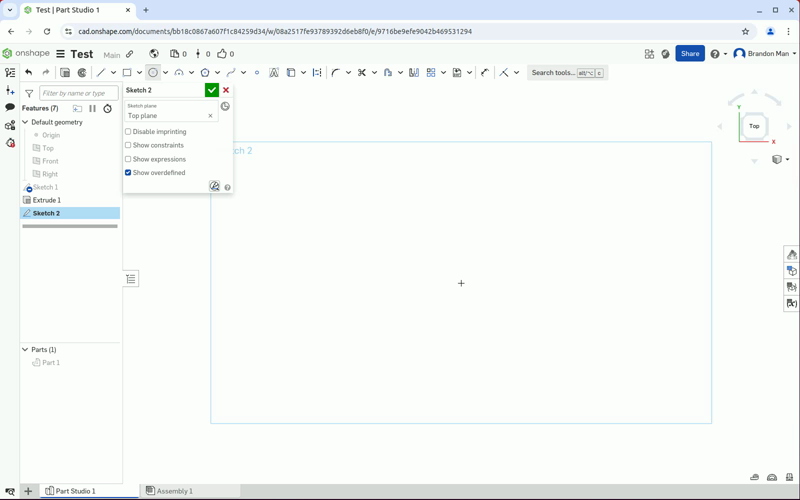
key_up(shift)
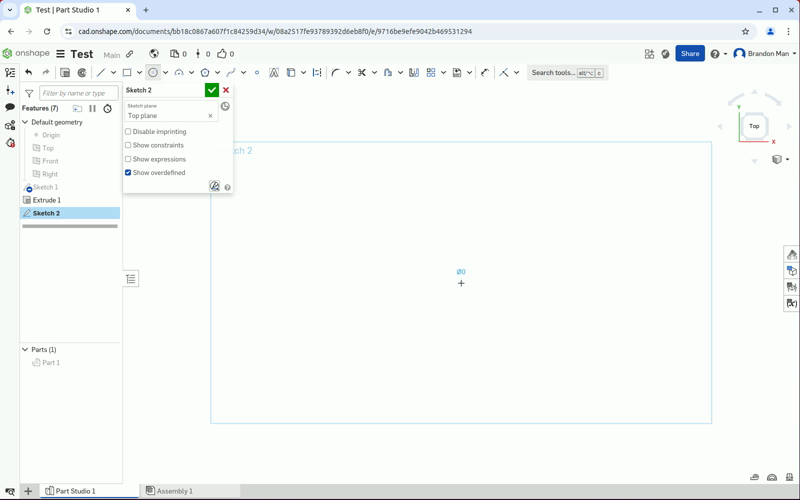
mouse_move(468, 282)
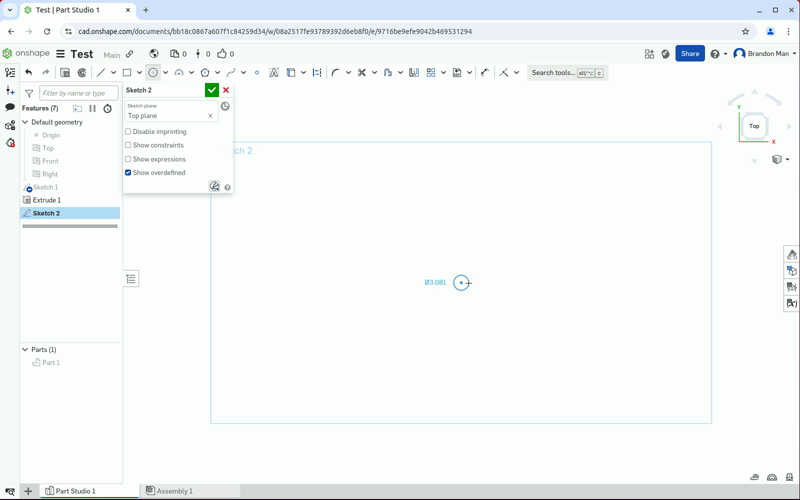
click(468, 282)
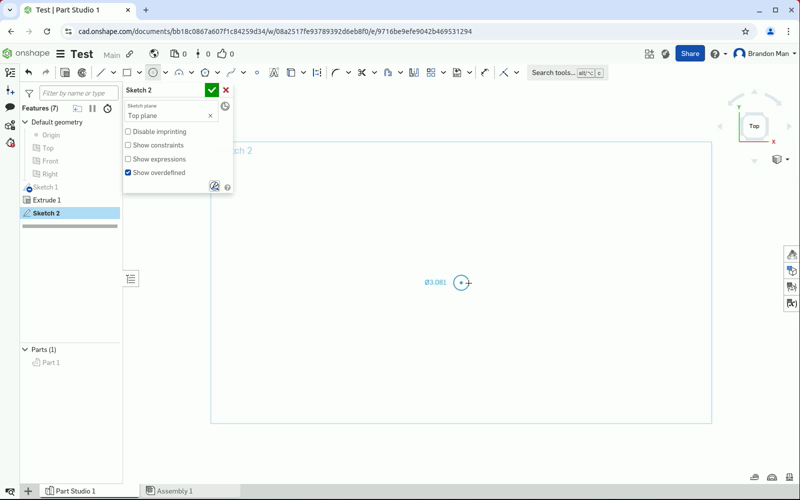
key(esc)
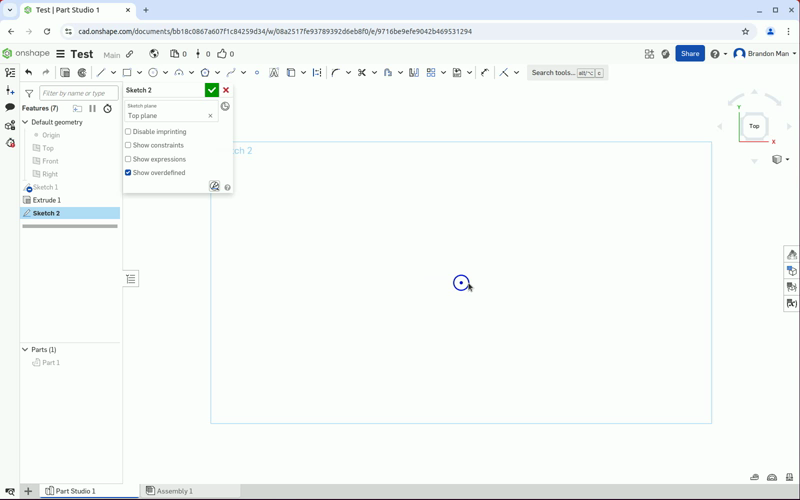
mouse_move(455, 283)
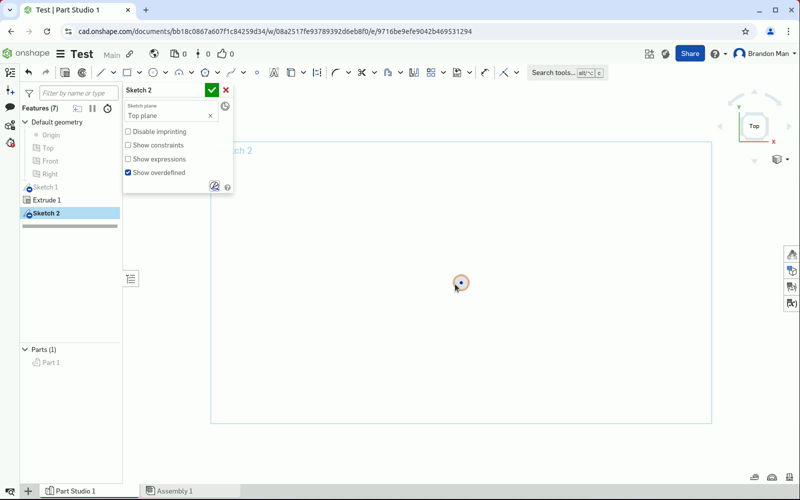
scroll(6)
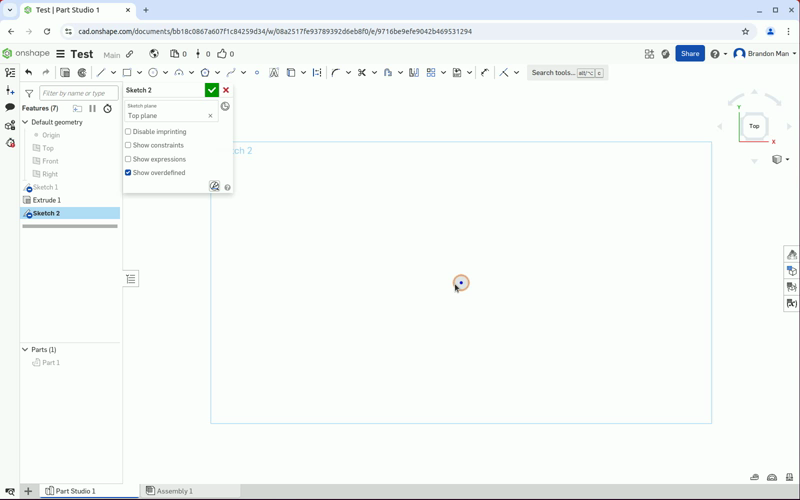
scroll(6)
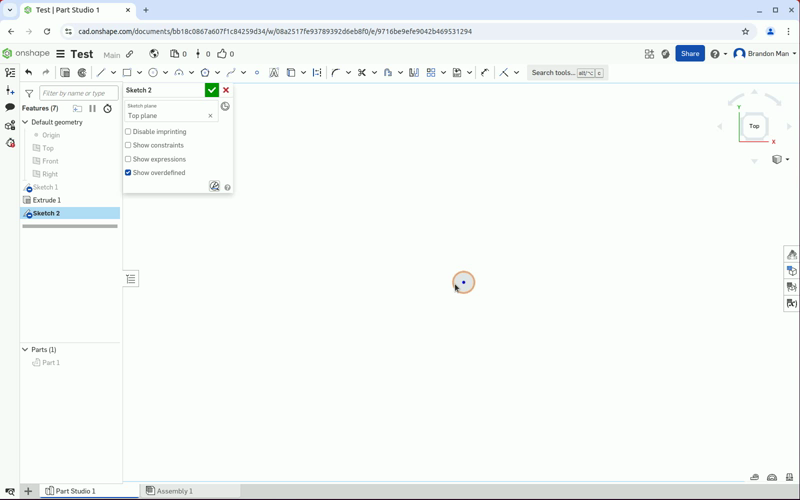
scroll(6)
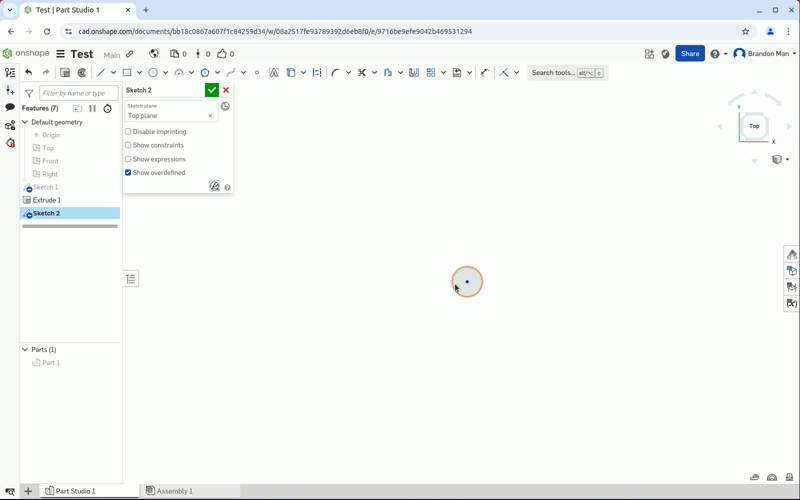
scroll(6)
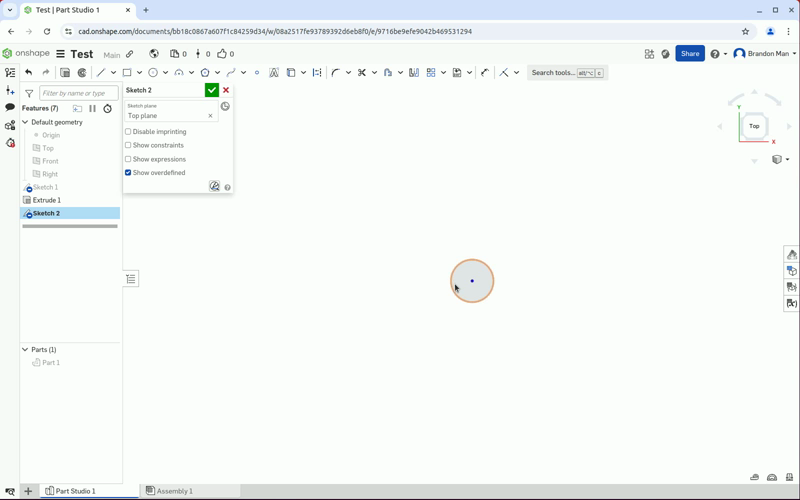
scroll(6)
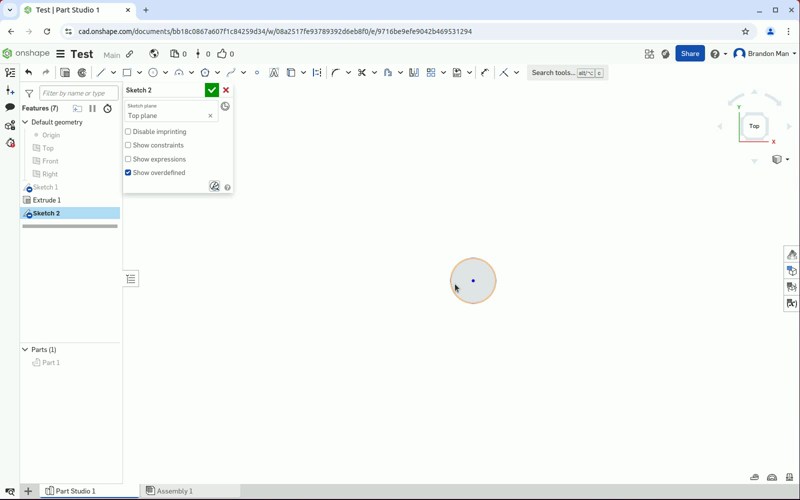
scroll(6)
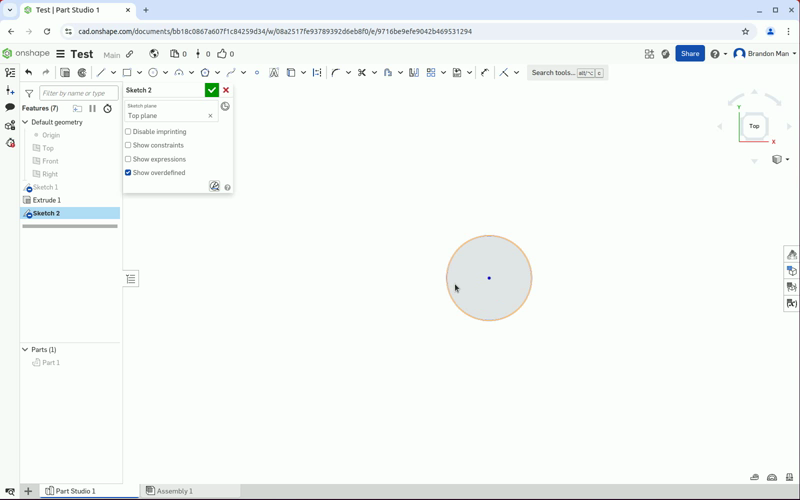
scroll(6)
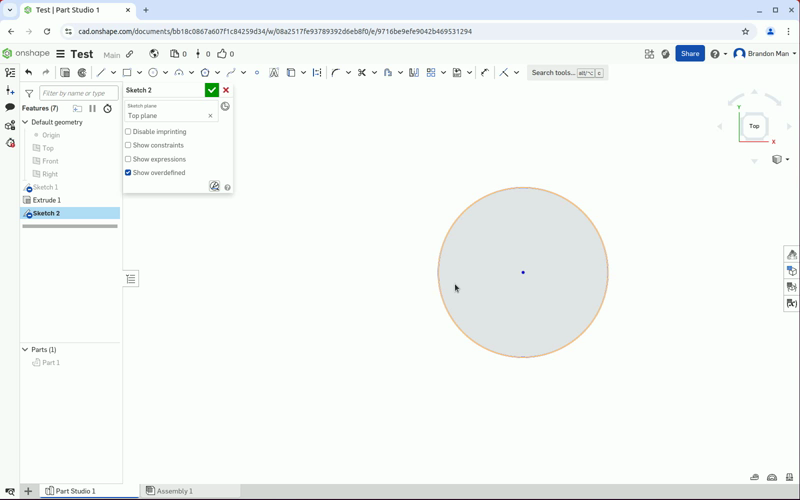
click(455, 283)
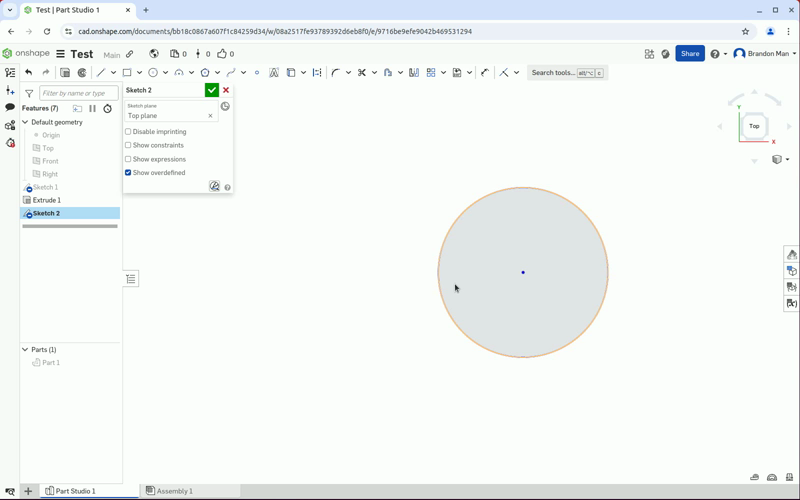
scroll(-6)
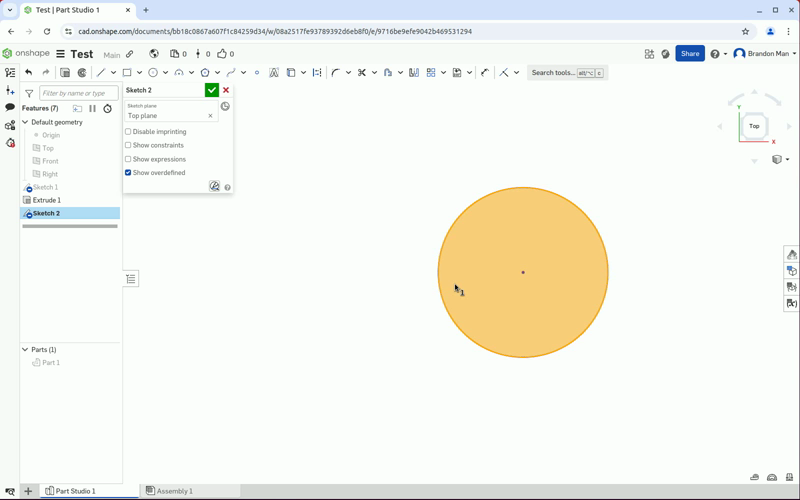
scroll(-6)
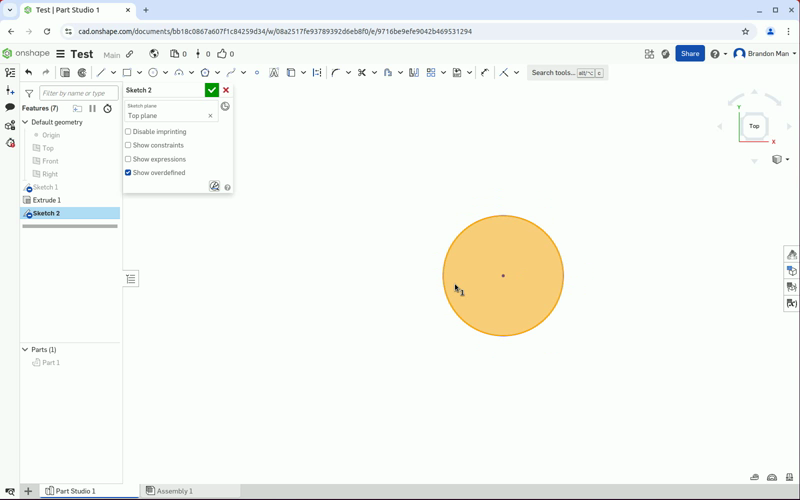
scroll(-6)
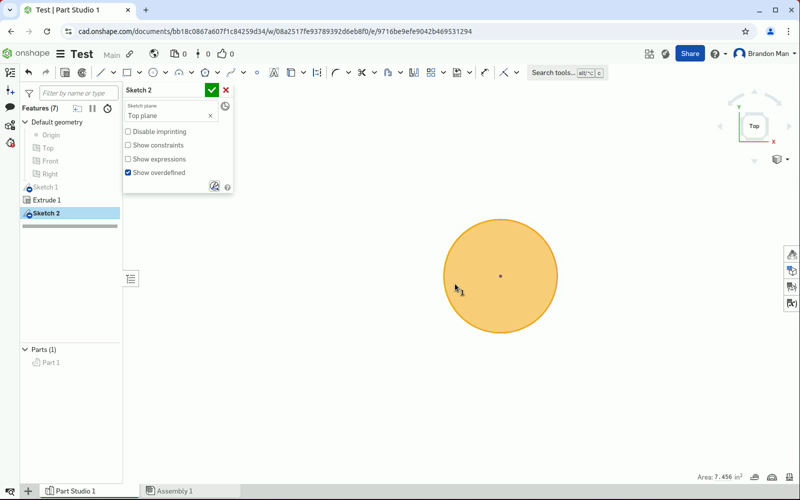
scroll(-6)
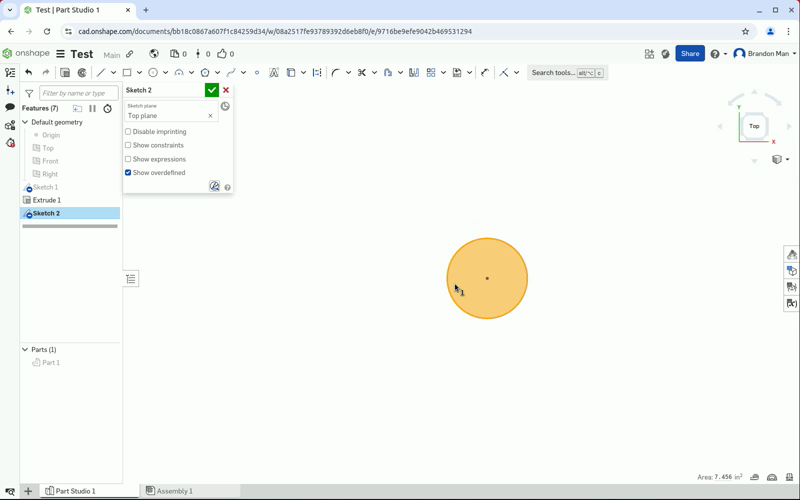
scroll(-6)
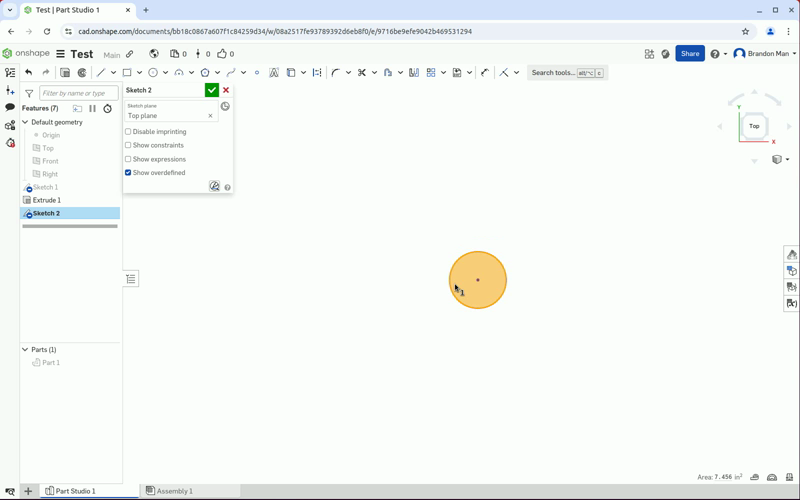
scroll(-6)
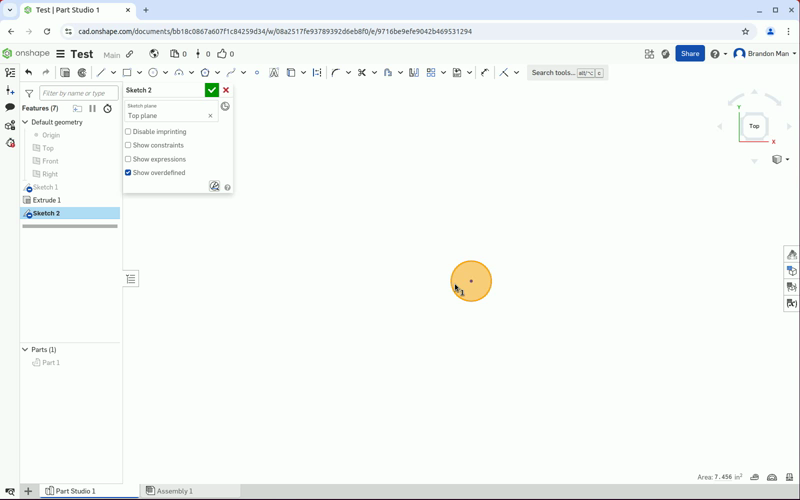
scroll(-6)
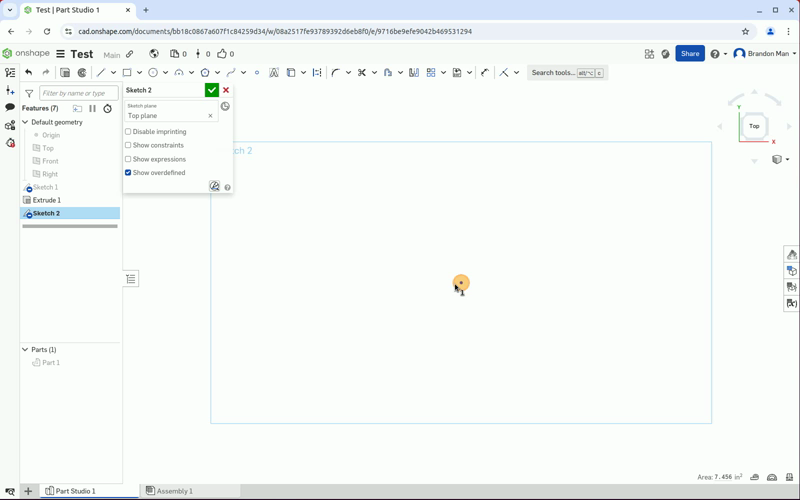
mouse_move(73, 352)
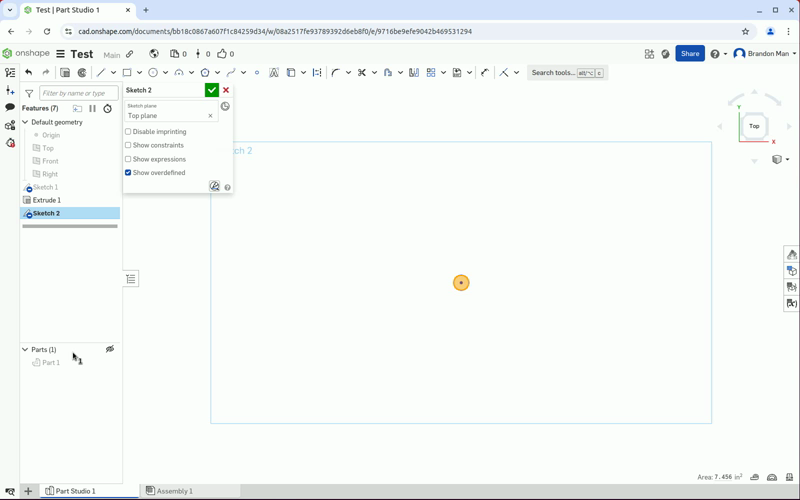
key(shift+y)
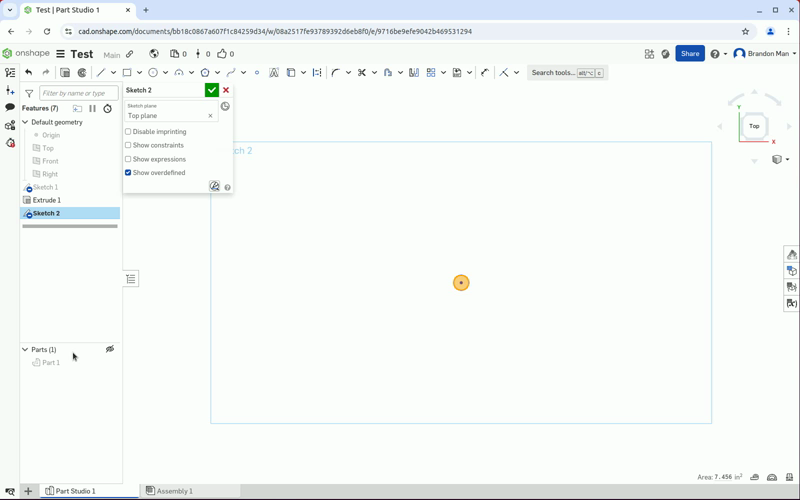
key(shift+e)
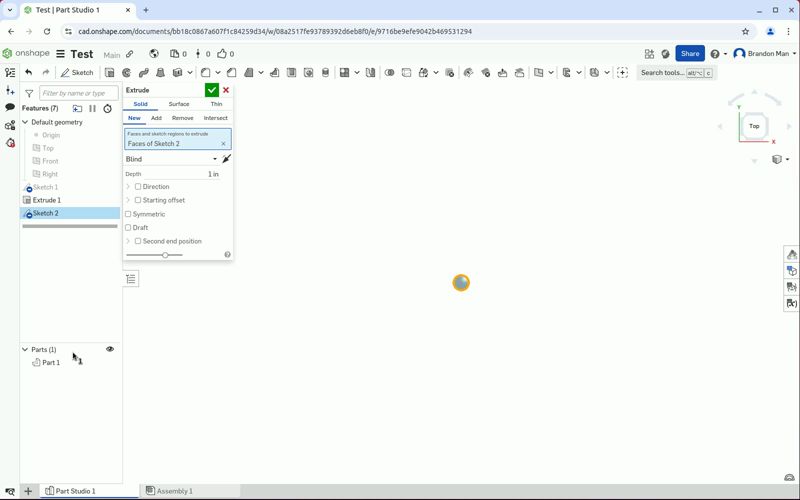
mouse_move(143, 106)
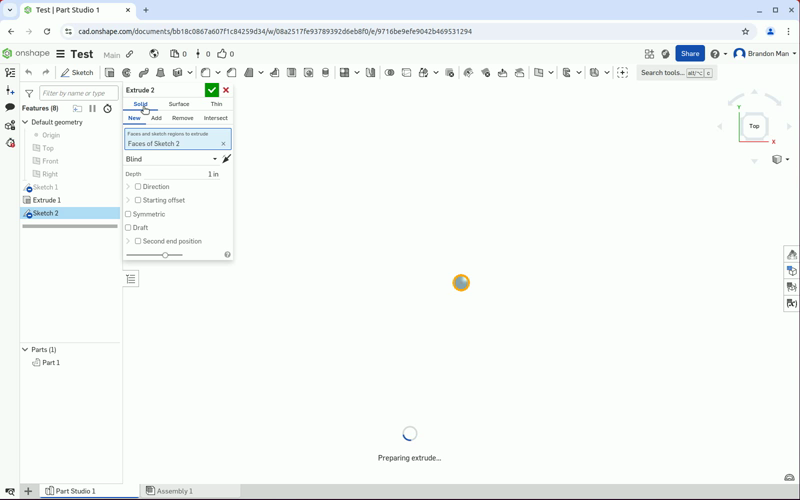
click(143, 106)
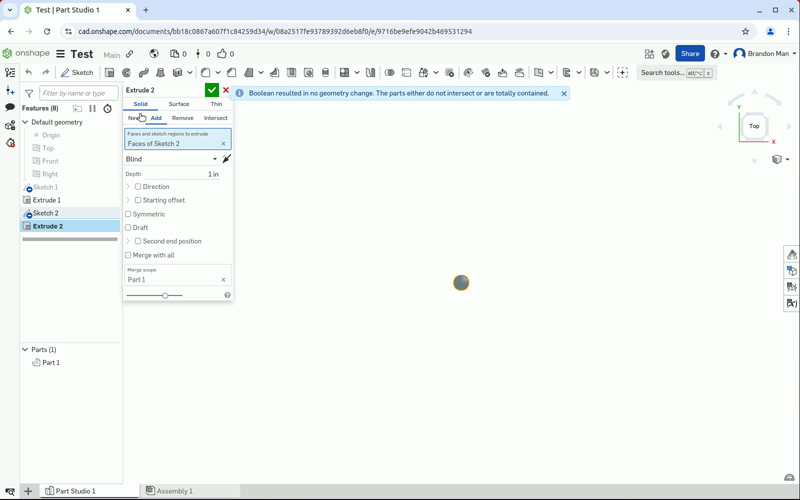
mouse_move(137, 120)
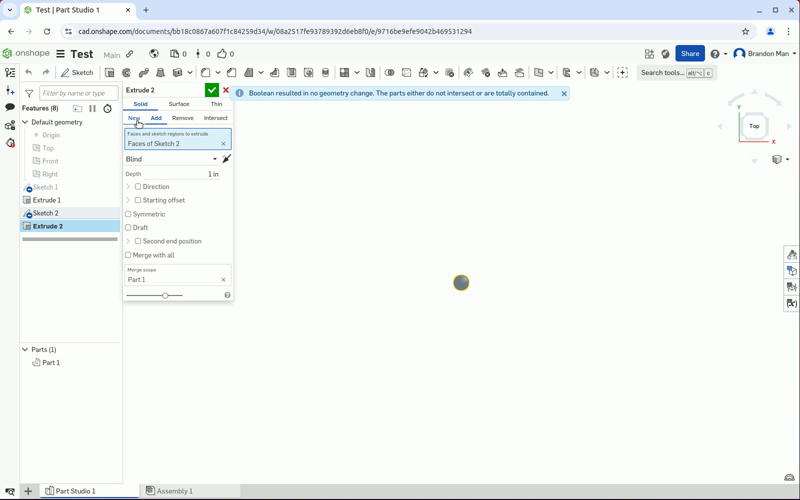
click(137, 120)
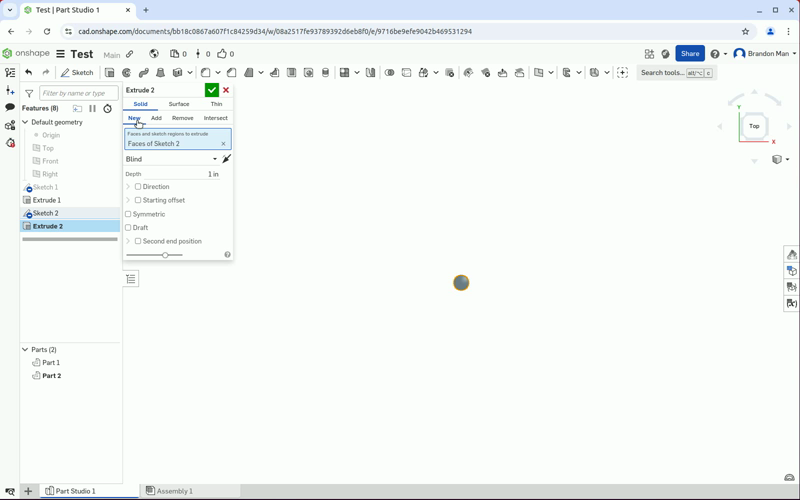
key(tab, 4)
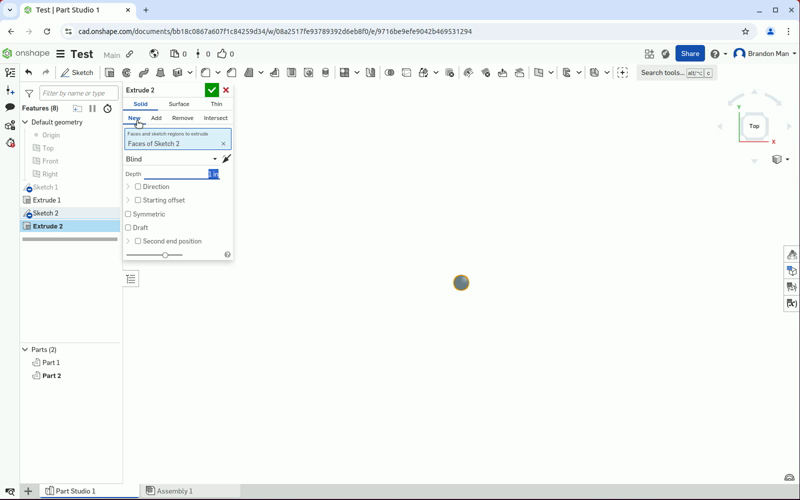
text(-7.462)
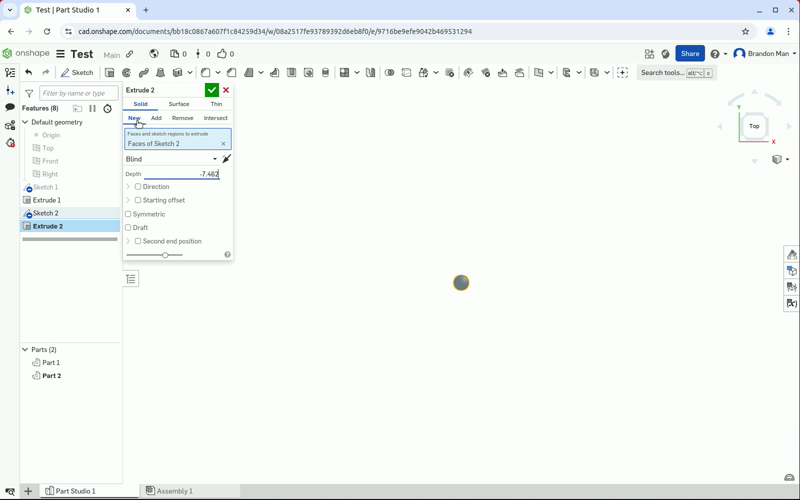
key(enter)
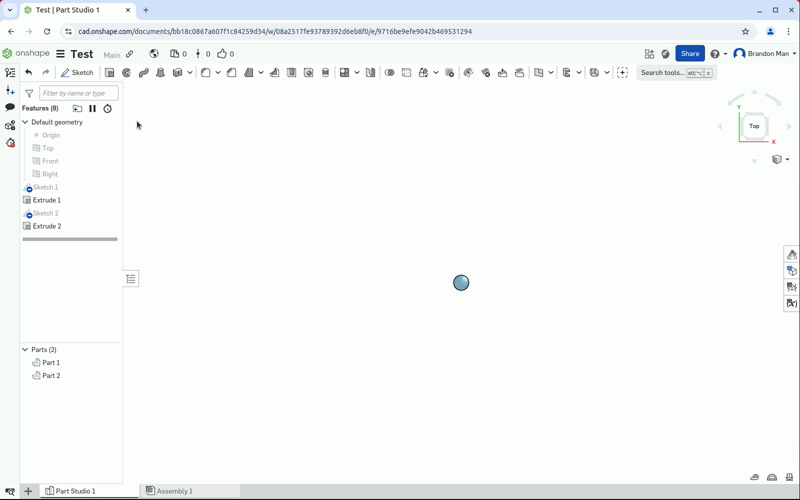
key(shift+h)
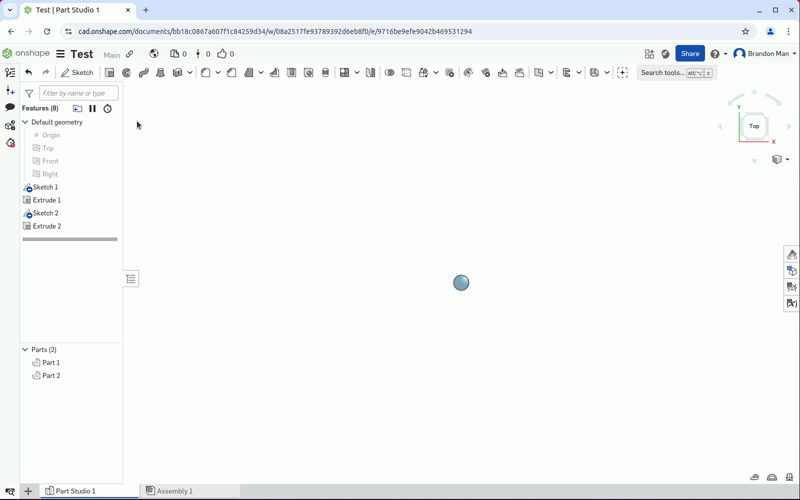
key(shift+h)
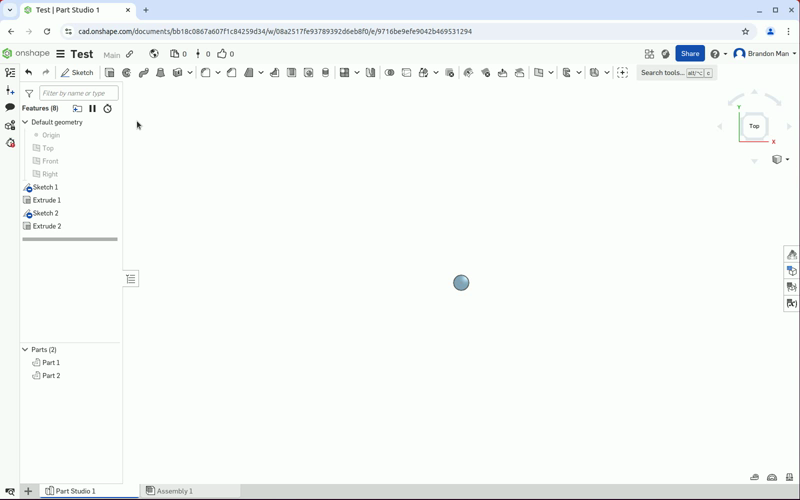
key(shift+7)
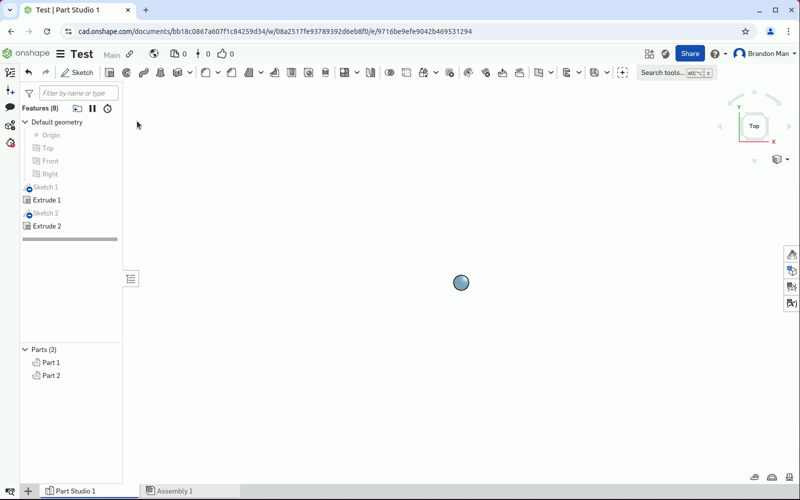
key(up, 3)
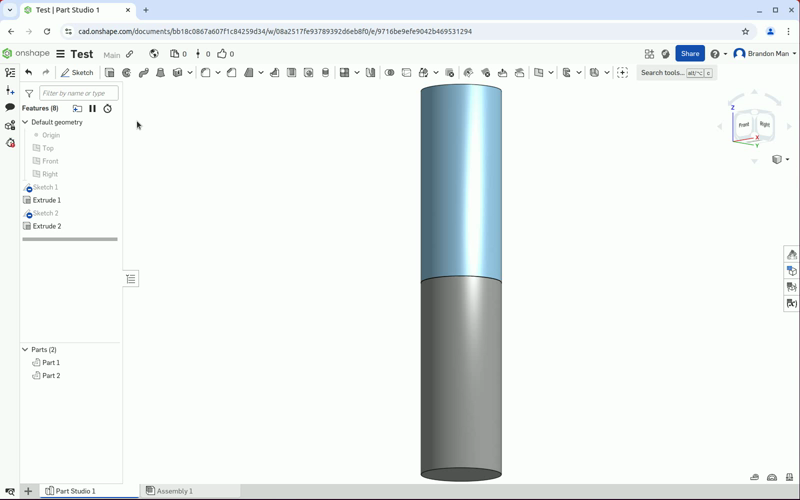
key(left, 3)
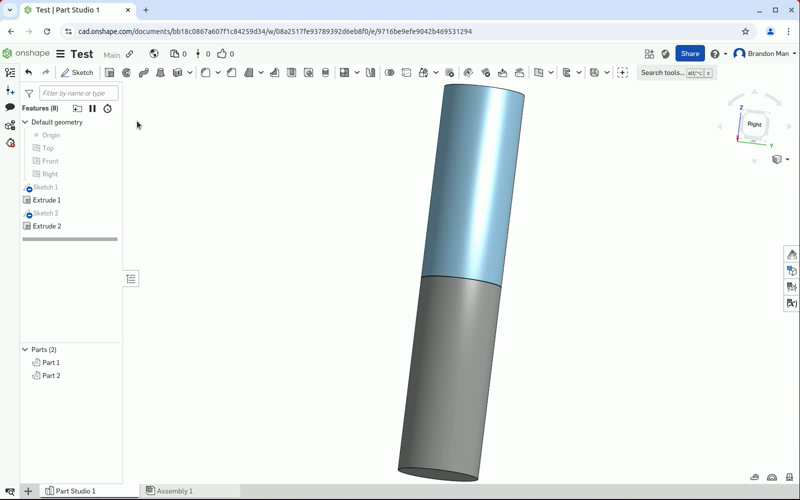
key(right, 3)
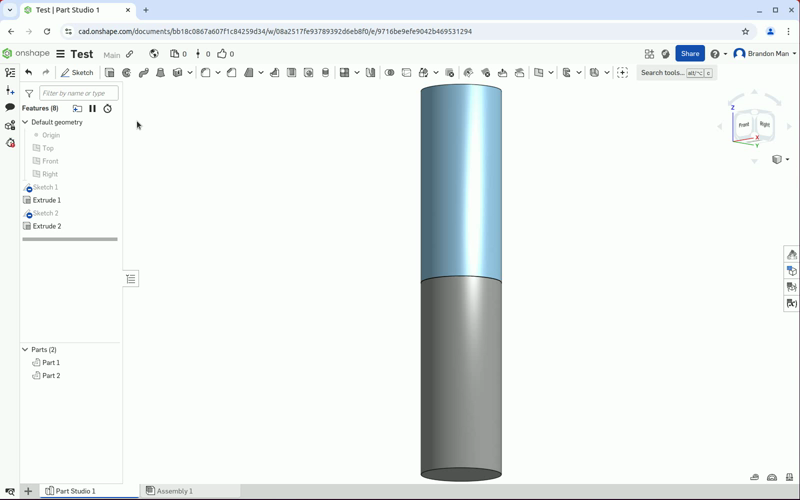
key(down, 3)
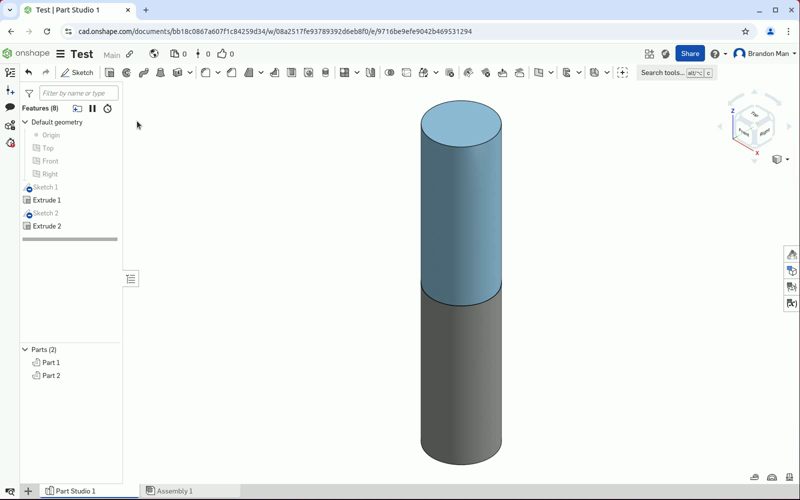
mouse_move(73, 189)
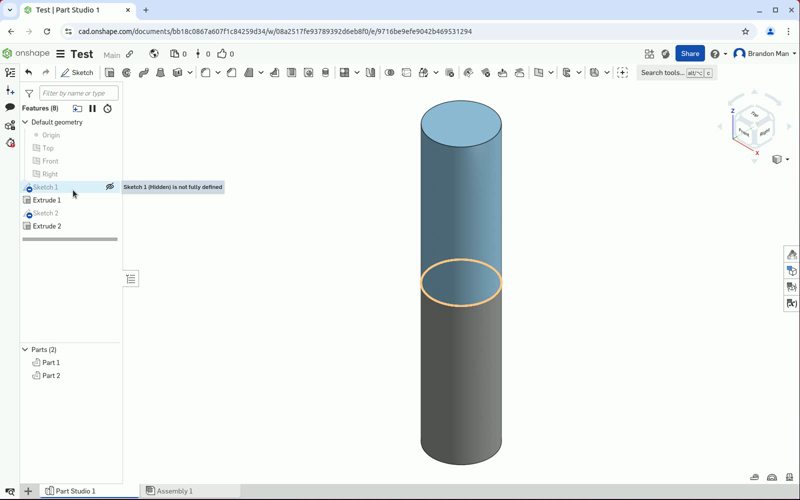
click(73, 189)